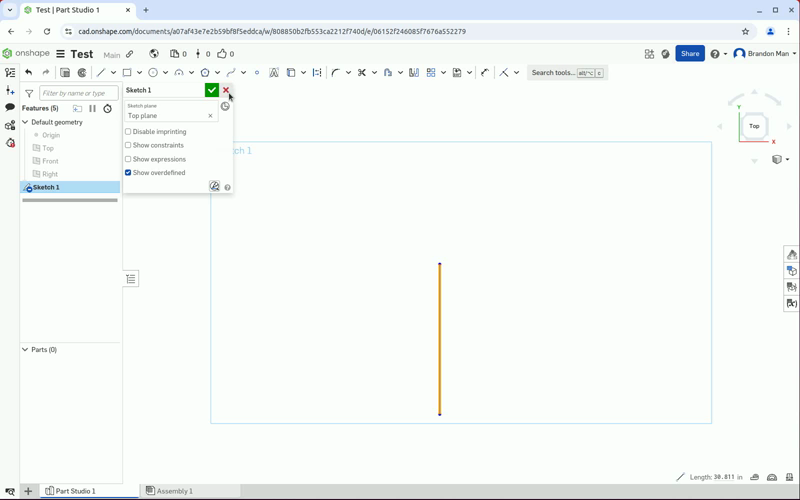
key(shift+h)
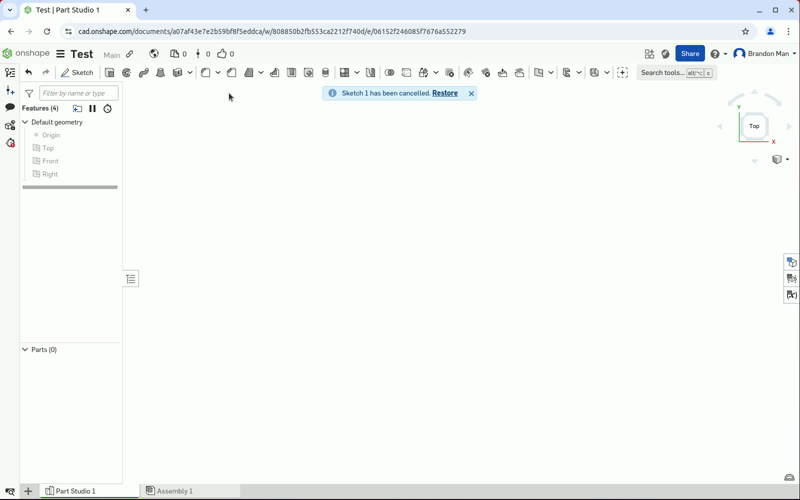
mouse_move(73, 352)
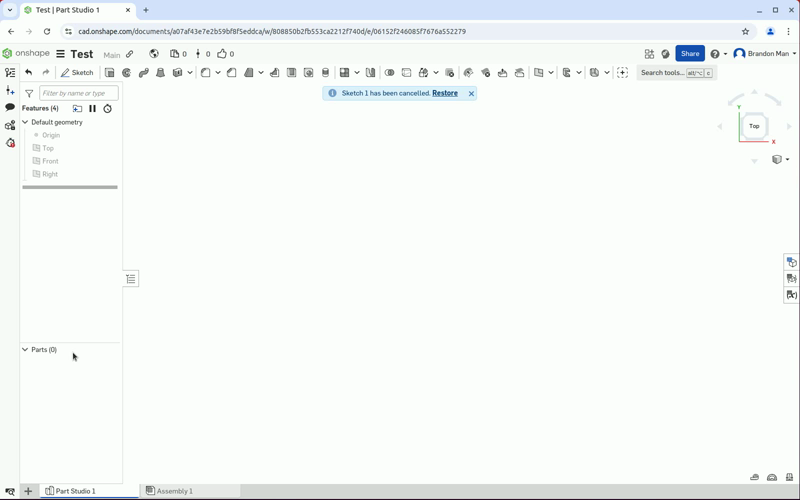
key(y)
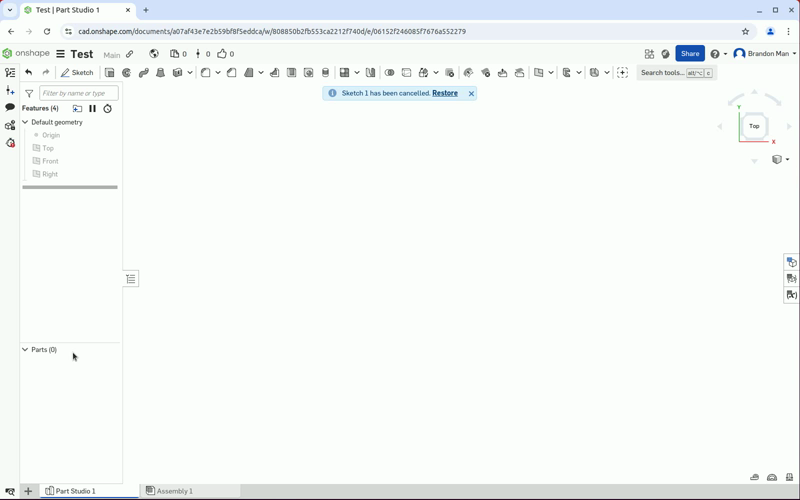
key(shift+p)
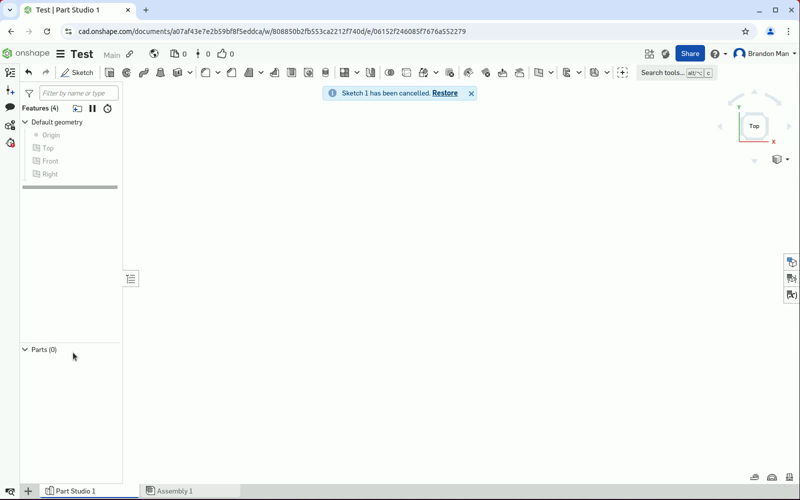
key(space)
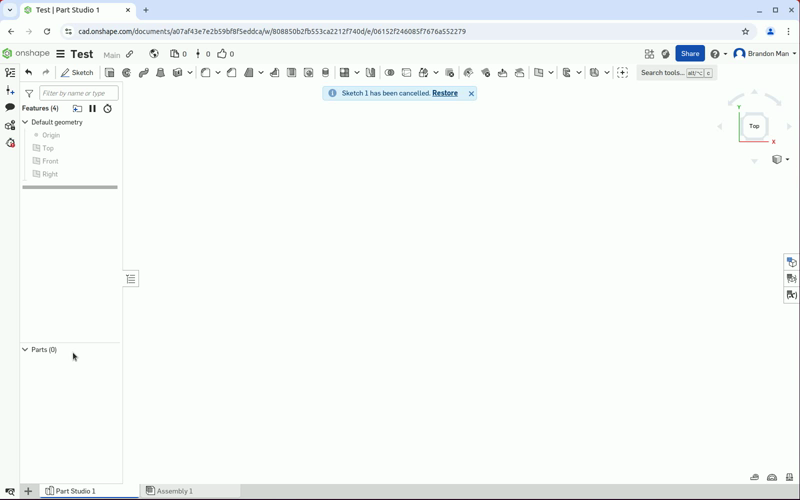
key_down(shift)
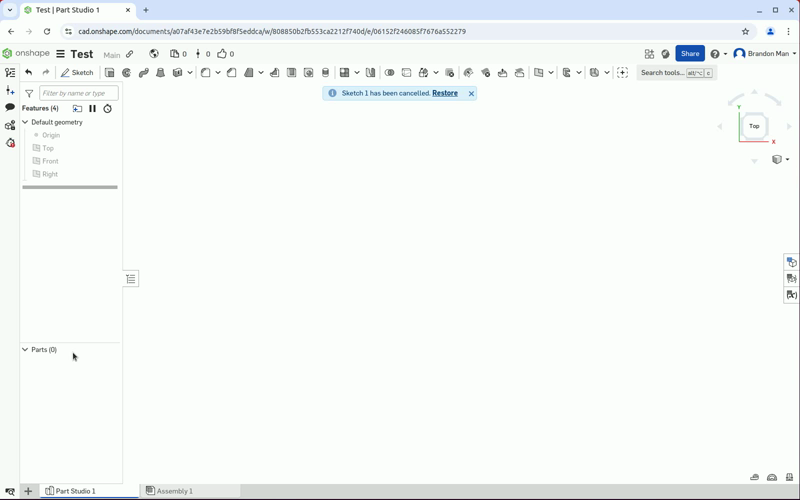
key(up)
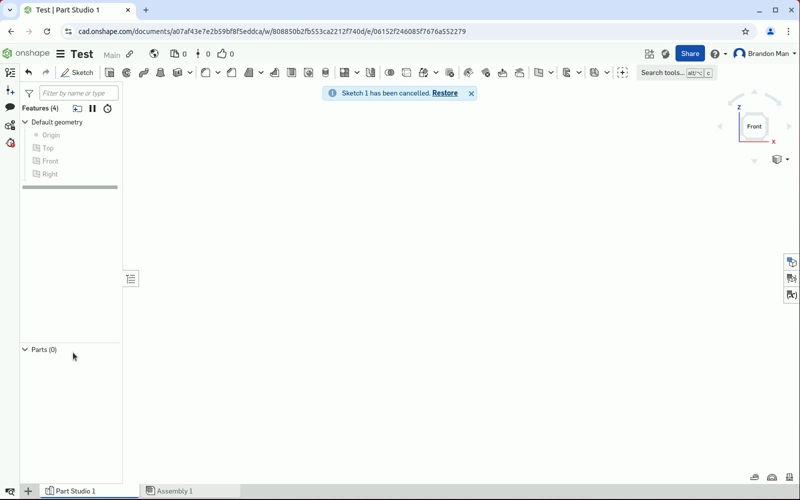
key_up(shift)
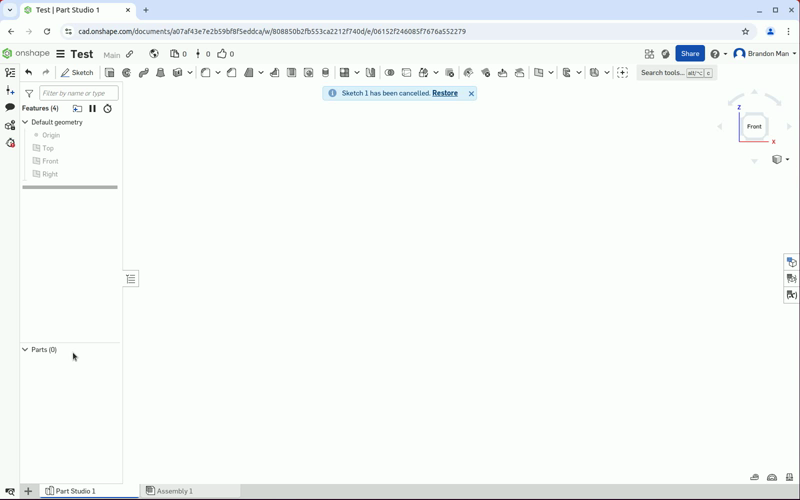
mouse_move(73, 352)
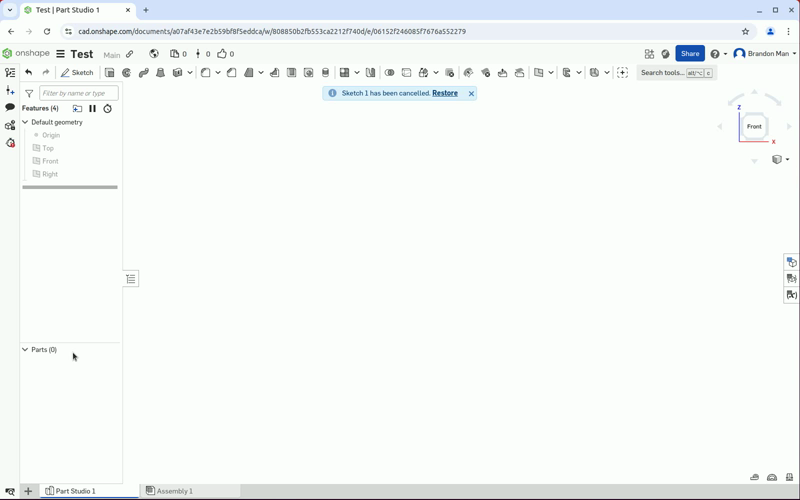
key(shift+y)
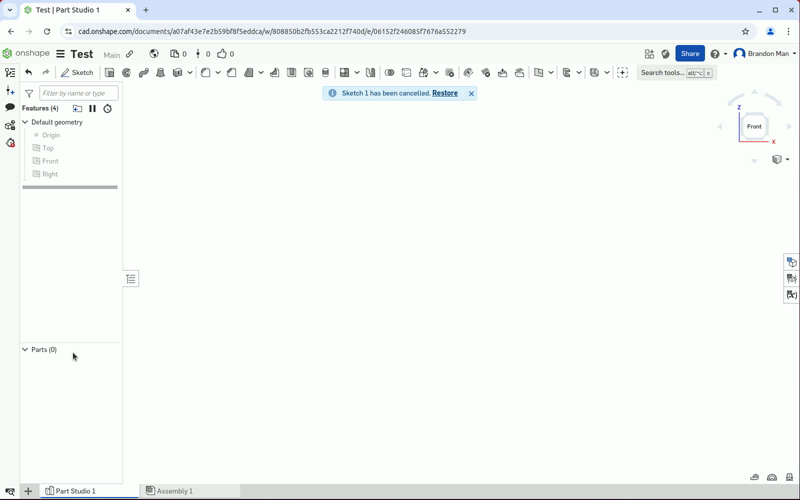
key(shift+s)
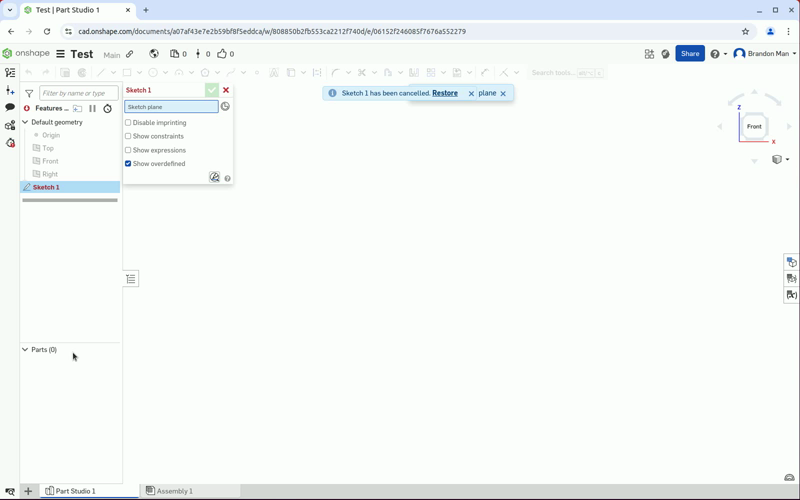
mouse_move(73, 163)
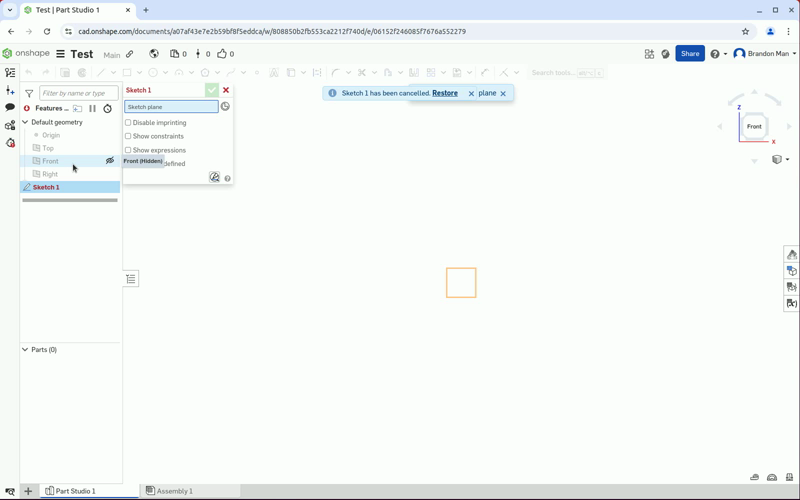
click(73, 163)
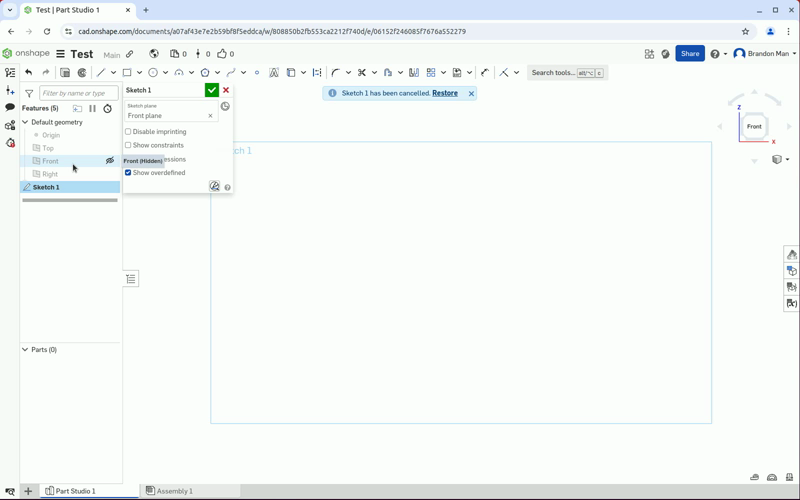
mouse_move(73, 352)
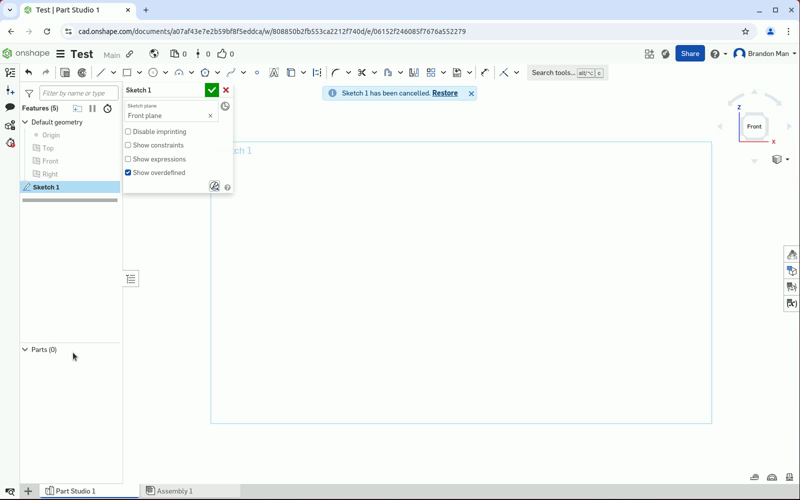
key(y)
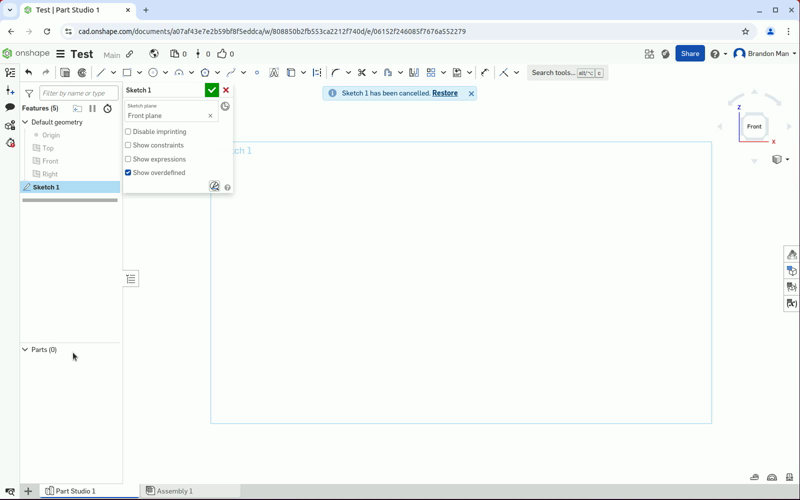
key(l)
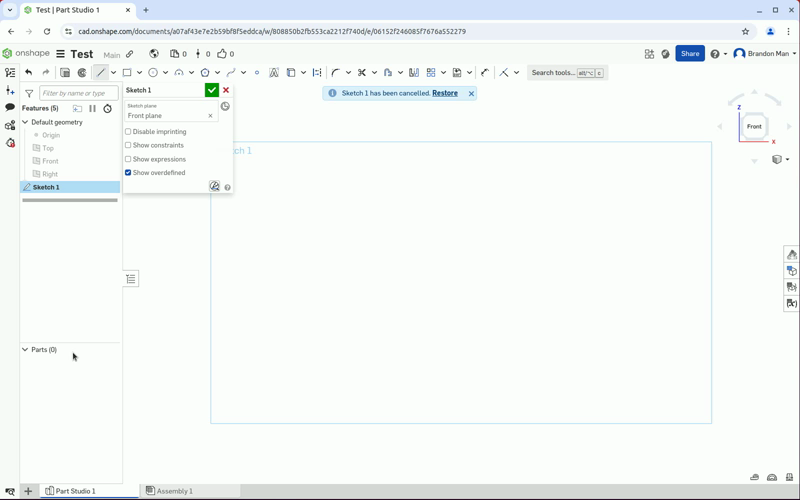
key_down(shift)
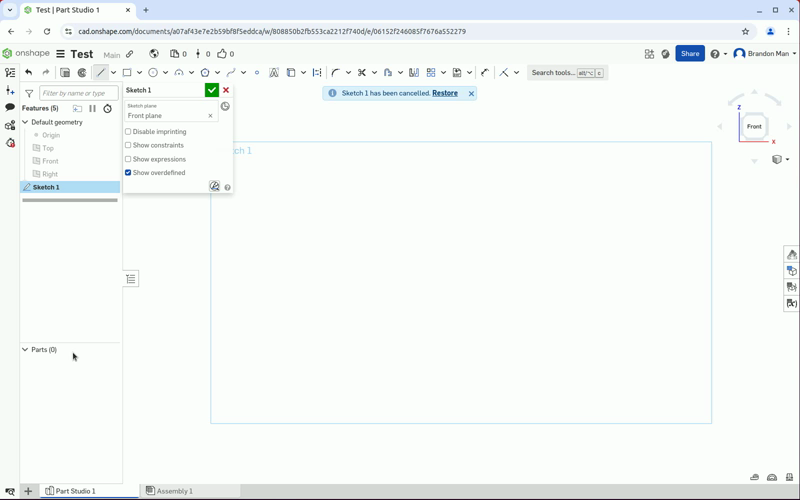
mouse_move(404, 226)
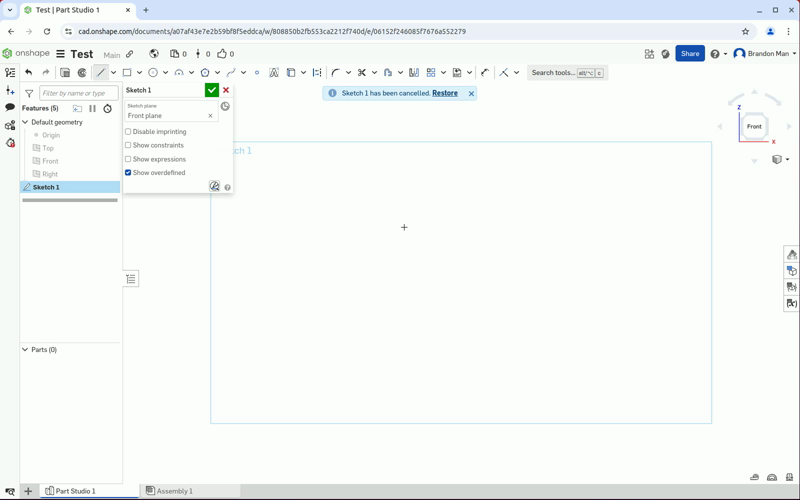
click(404, 226)
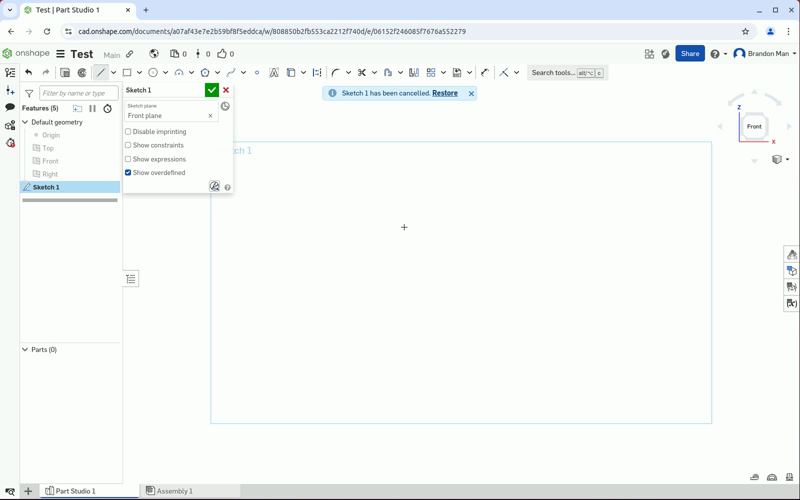
key_up(shift)
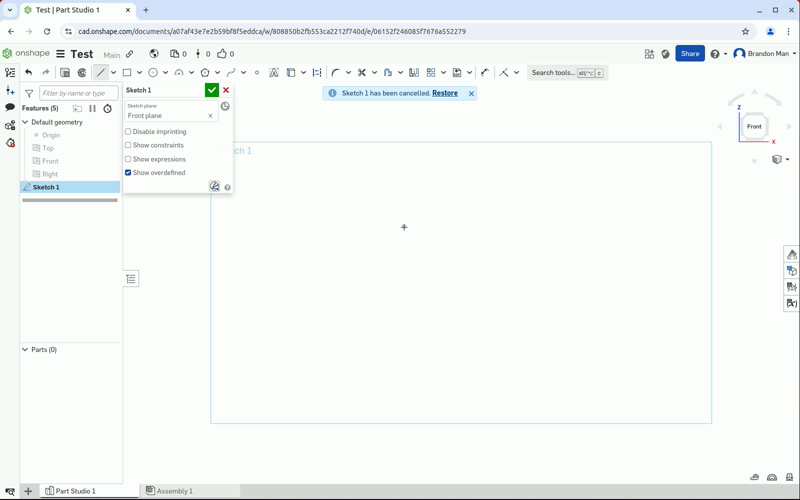
key_down(shift)
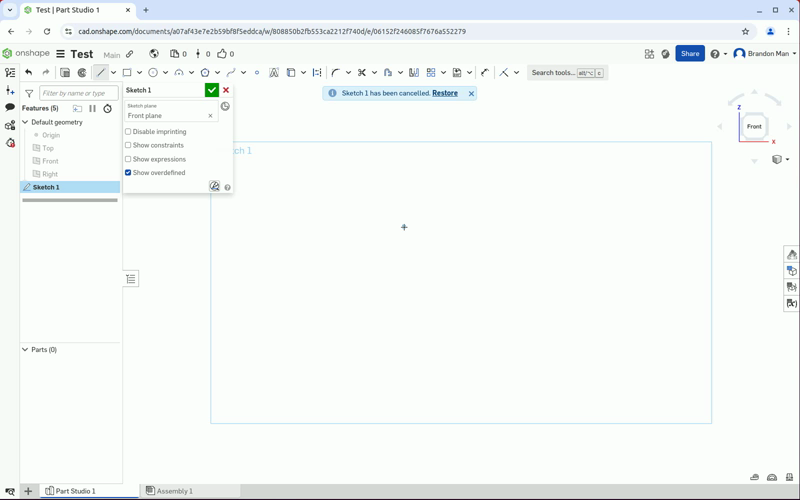
mouse_move(434, 226)
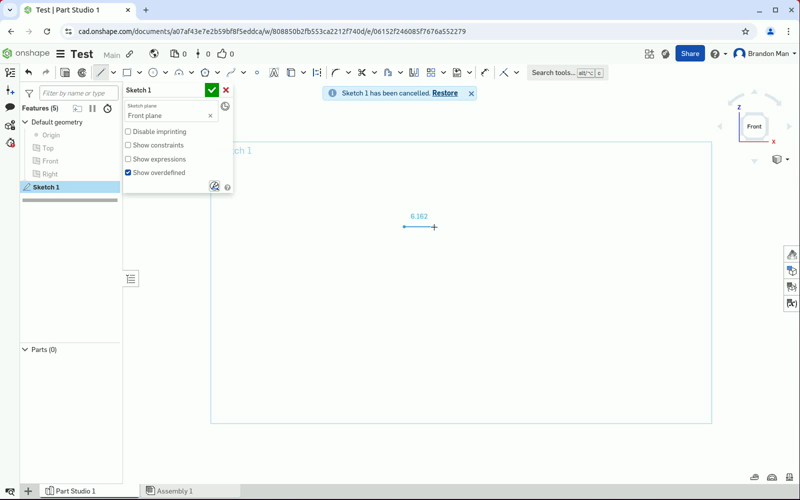
mouse_move(461, 226)
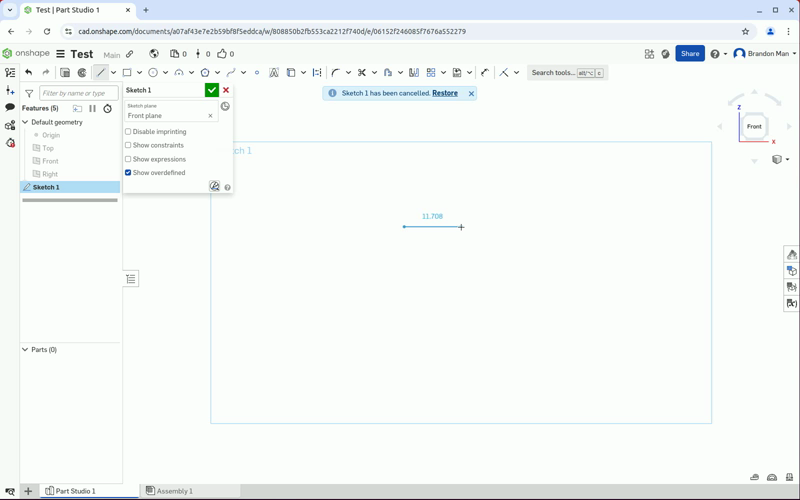
click(461, 226)
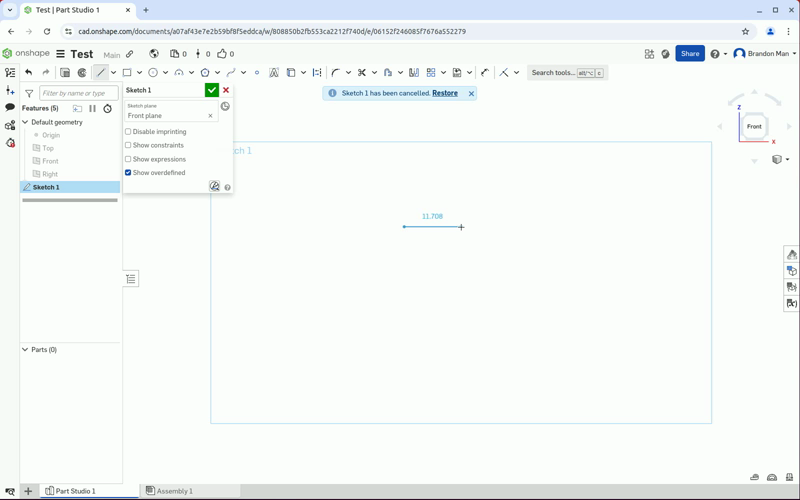
key_up(shift)
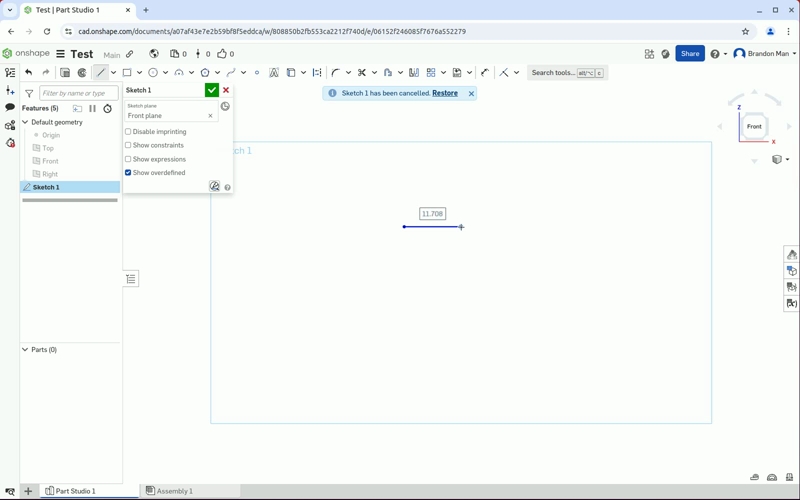
key_down(shift)
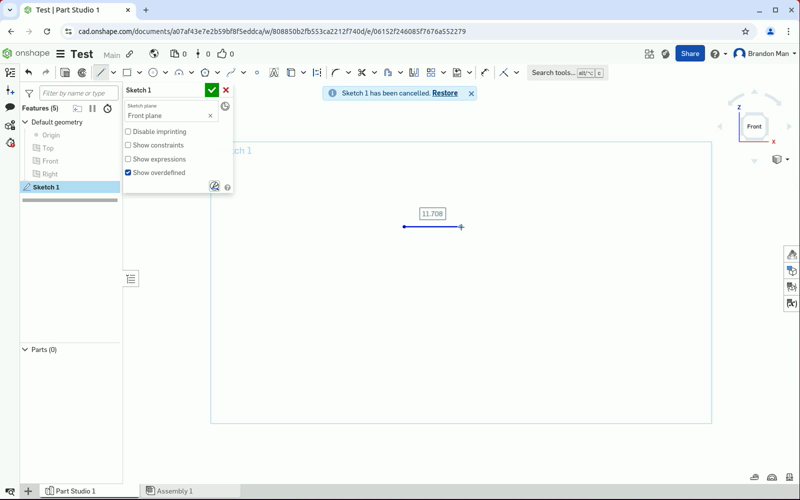
mouse_move(491, 226)
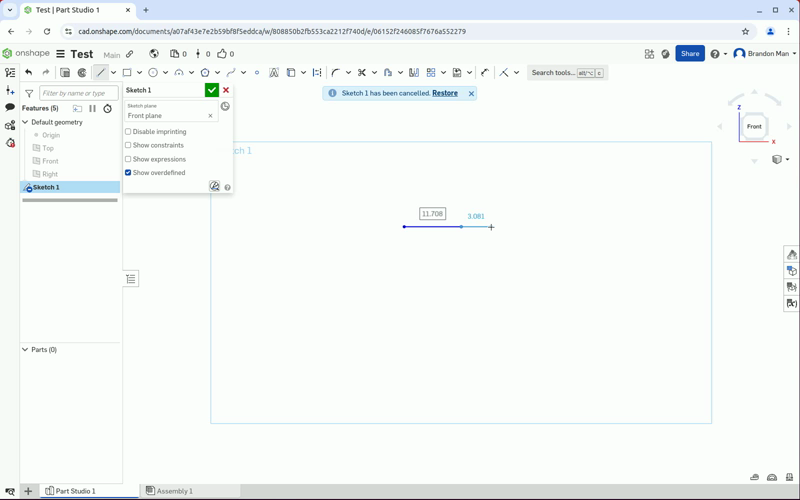
mouse_move(516, 226)
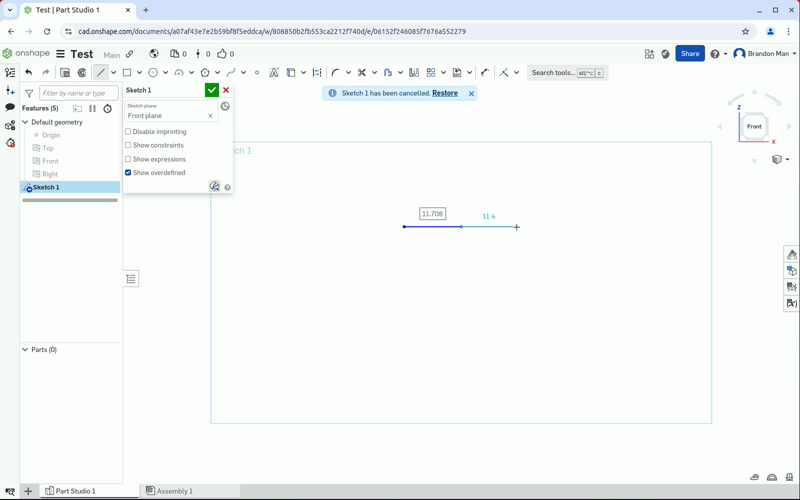
click(516, 226)
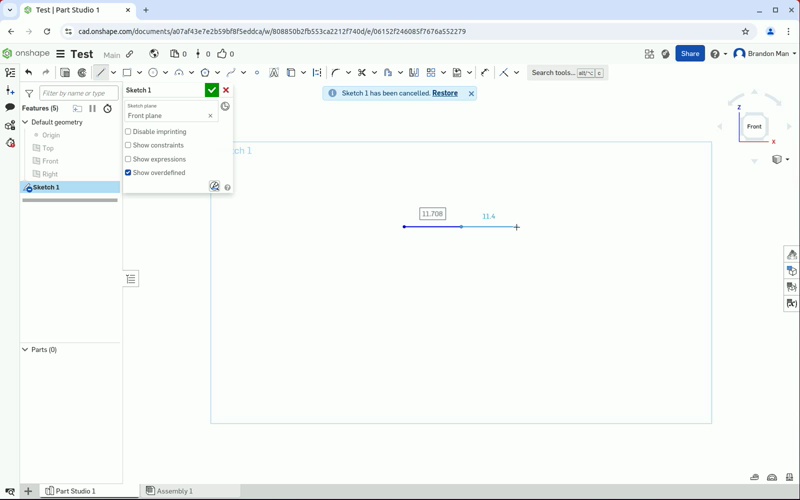
key_up(shift)
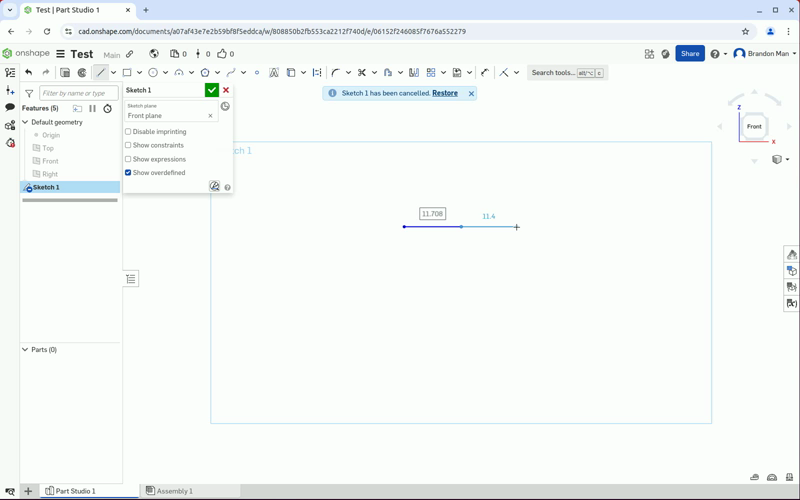
key(esc)
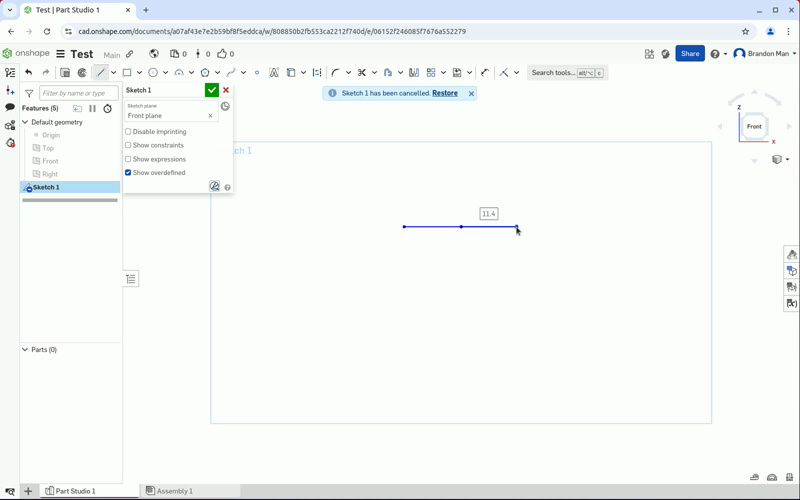
key(a)
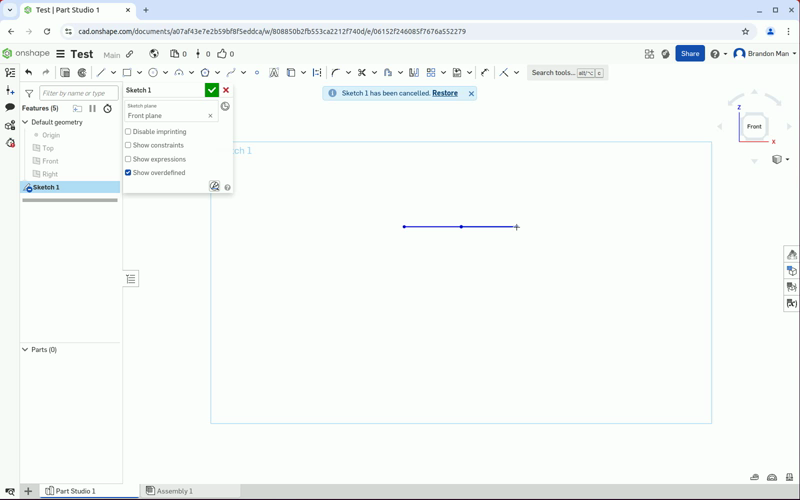
mouse_move(516, 226)
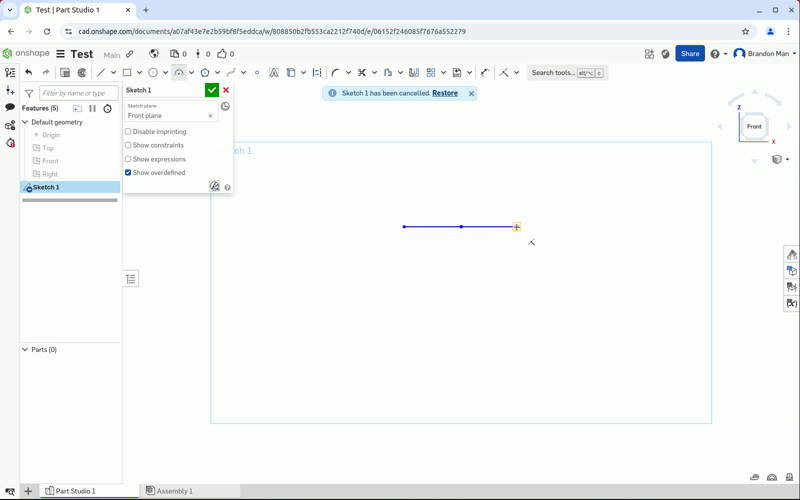
click(516, 226)
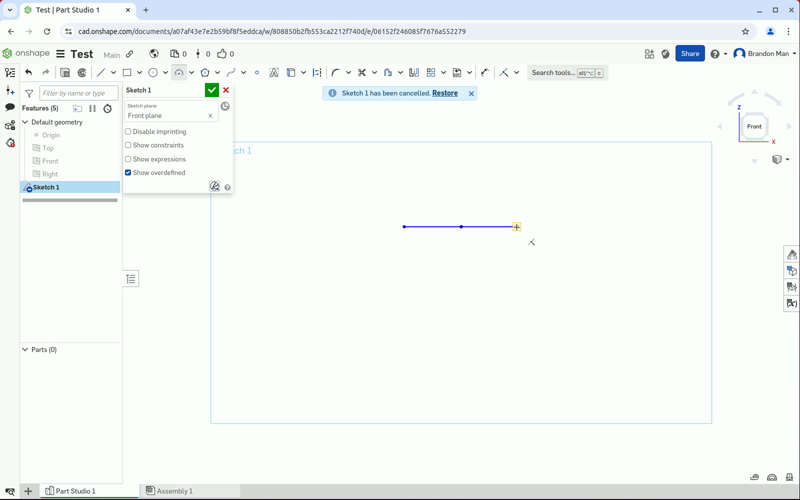
mouse_move(404, 226)
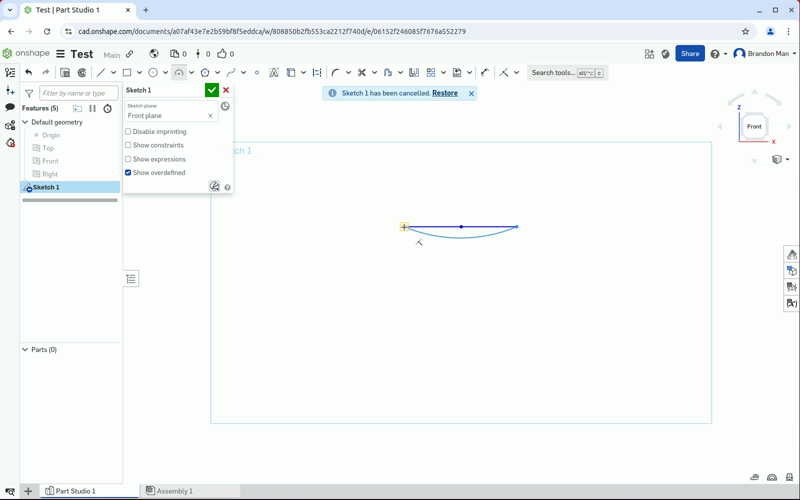
click(404, 226)
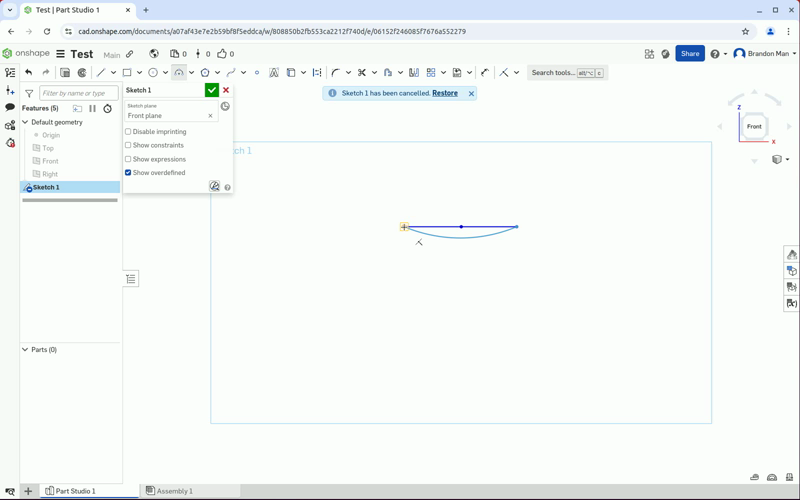
key_down(shift)
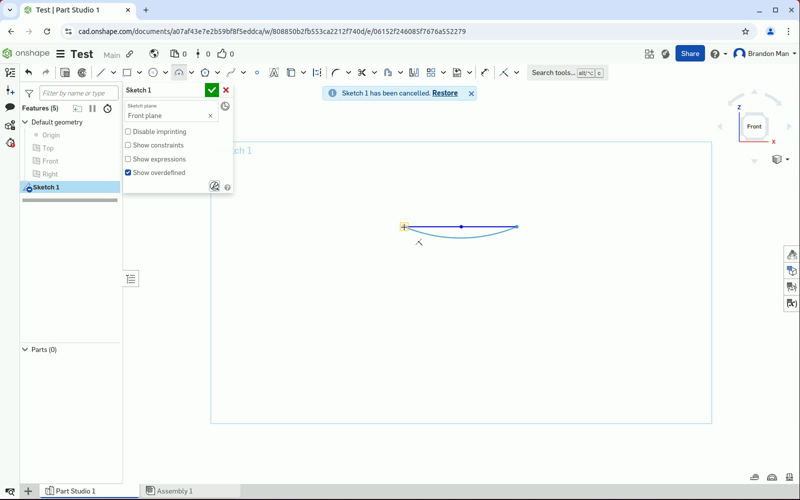
mouse_move(460, 170)
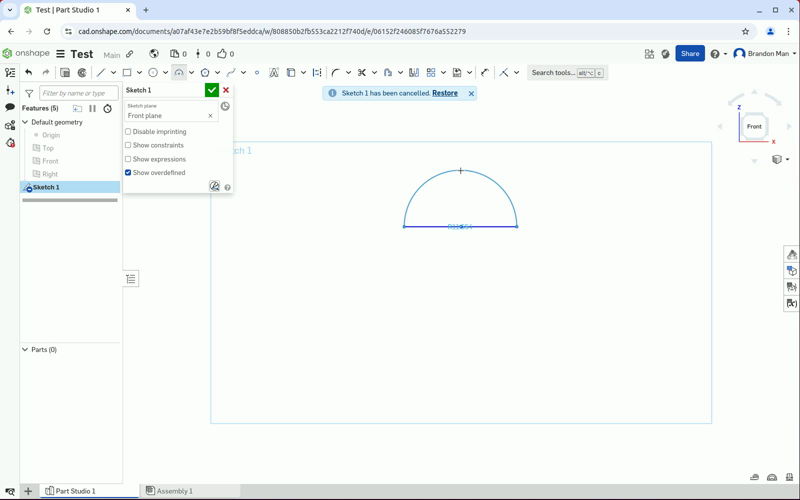
click(460, 170)
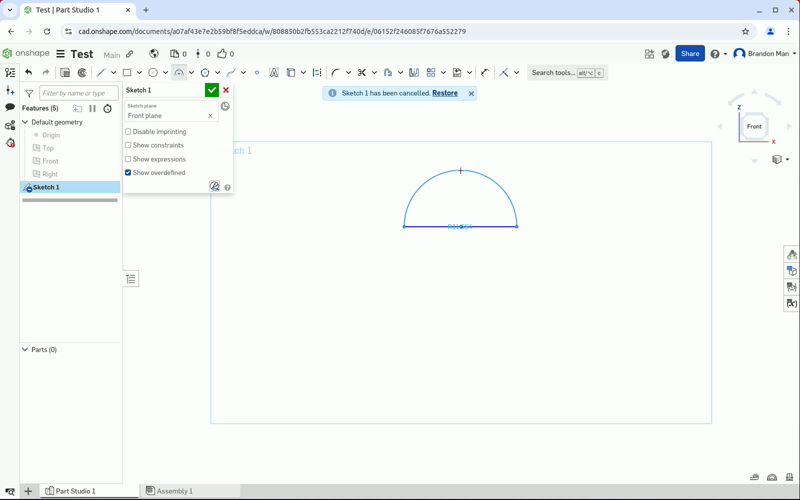
key_up(shift)
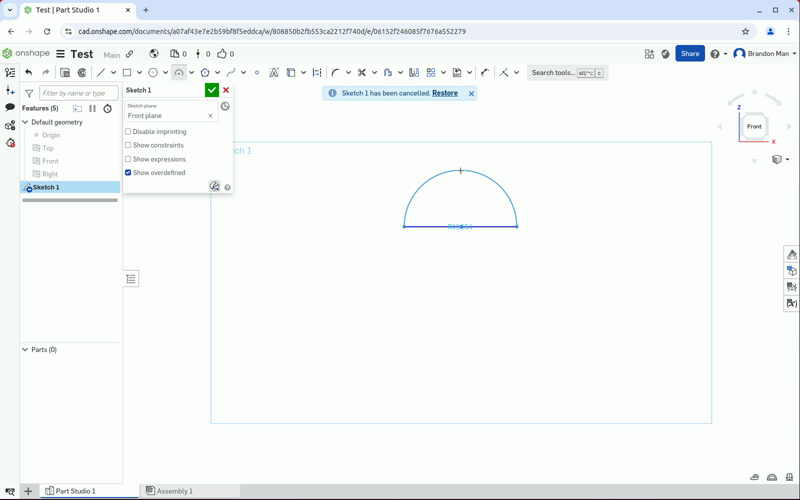
key(esc)
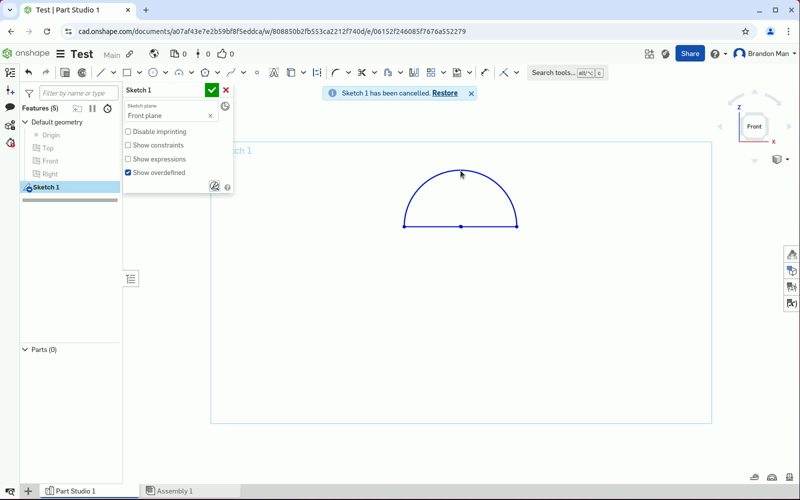
mouse_move(494, 204)
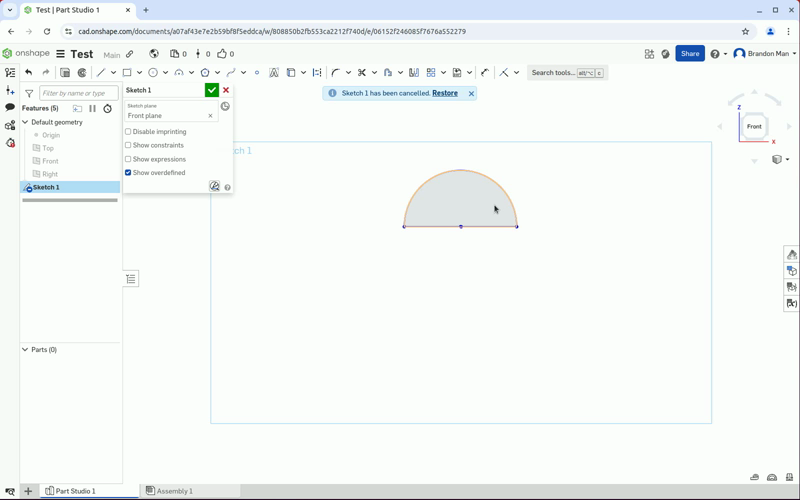
scroll(6)
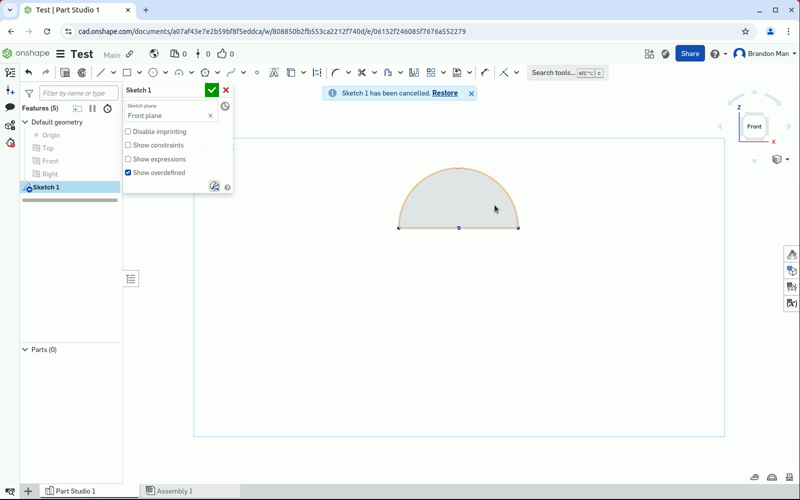
scroll(6)
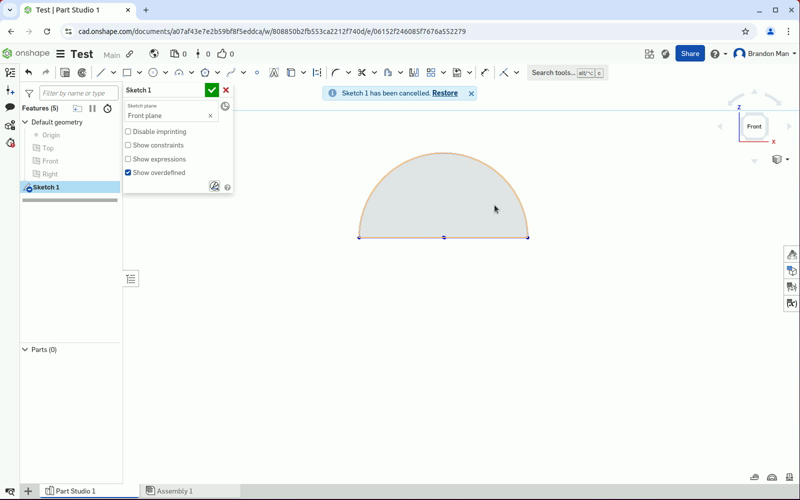
scroll(6)
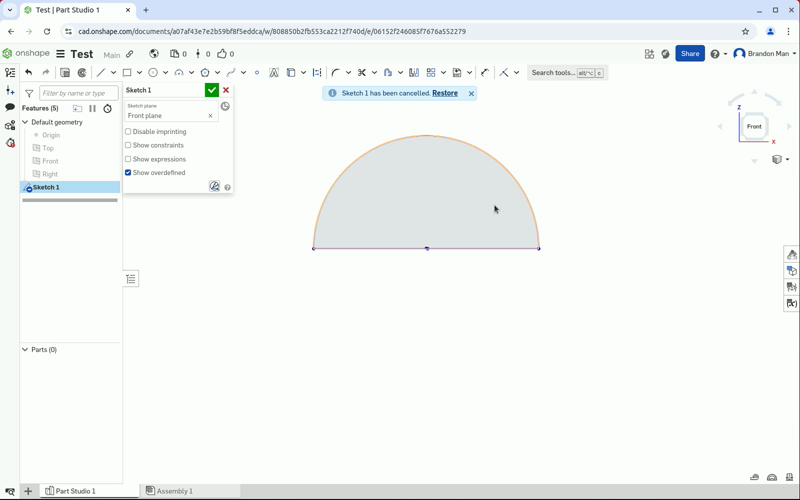
scroll(6)
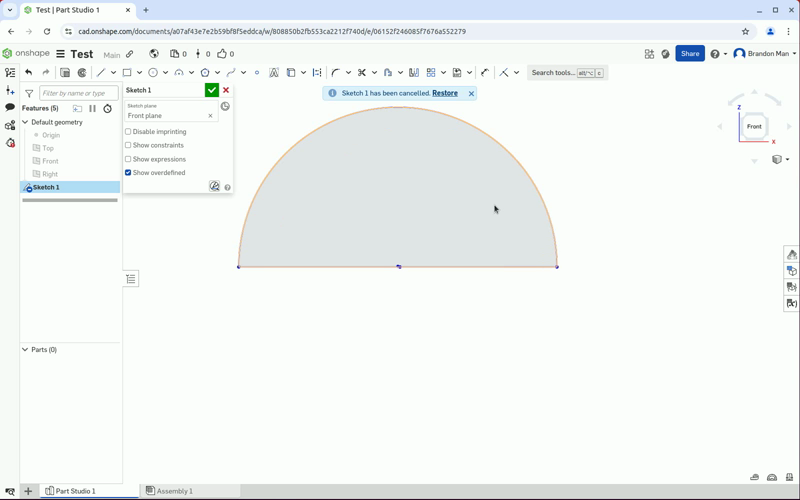
scroll(6)
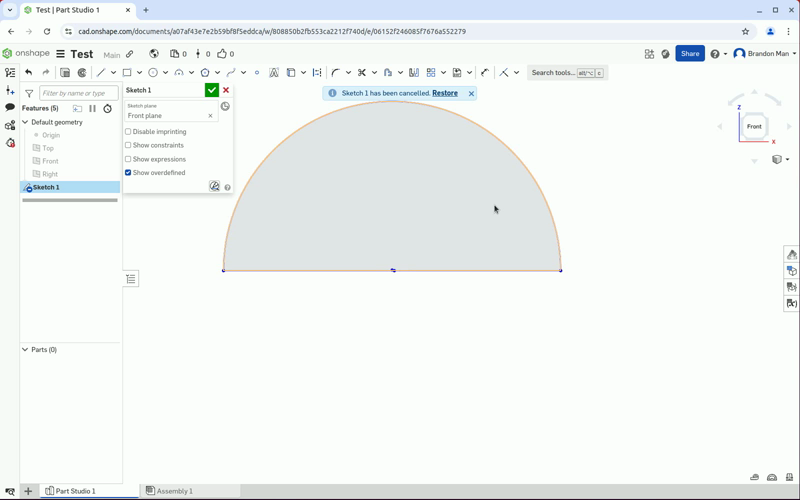
scroll(6)
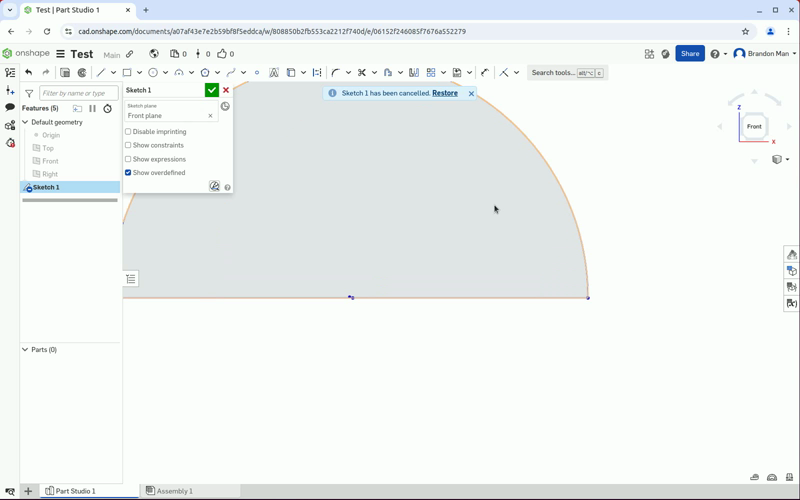
scroll(6)
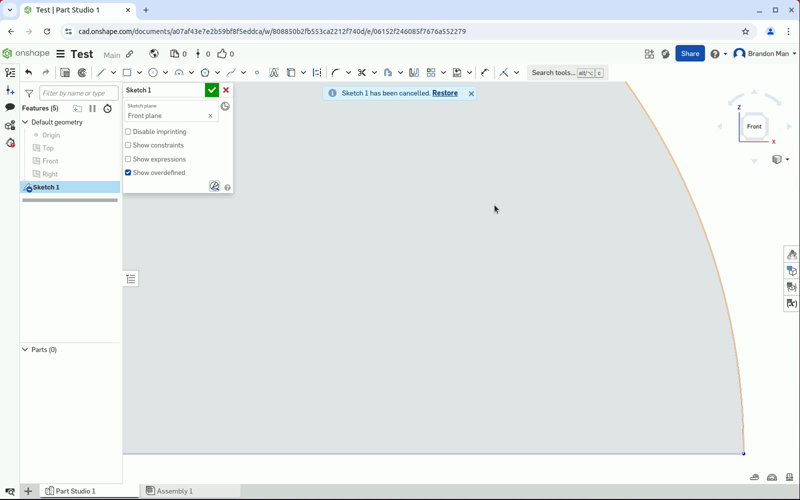
click(494, 204)
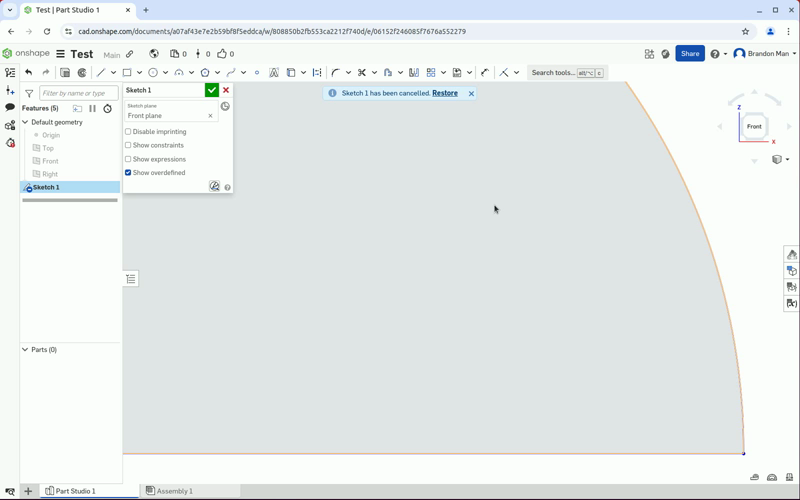
scroll(-6)
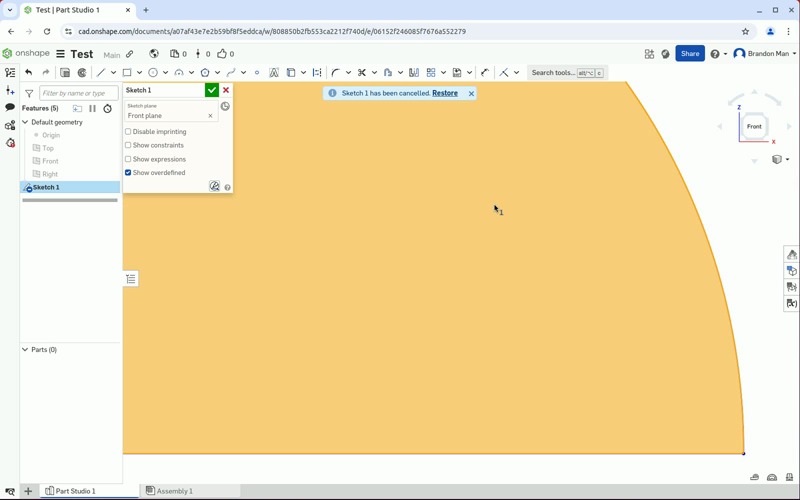
scroll(-6)
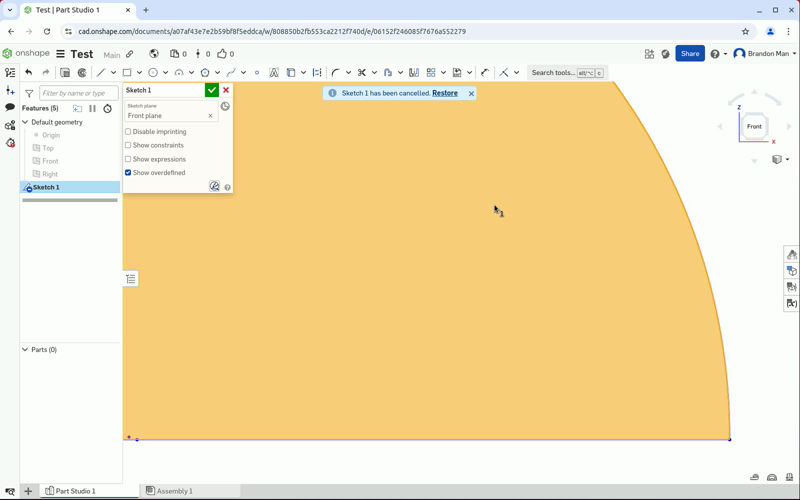
scroll(-6)
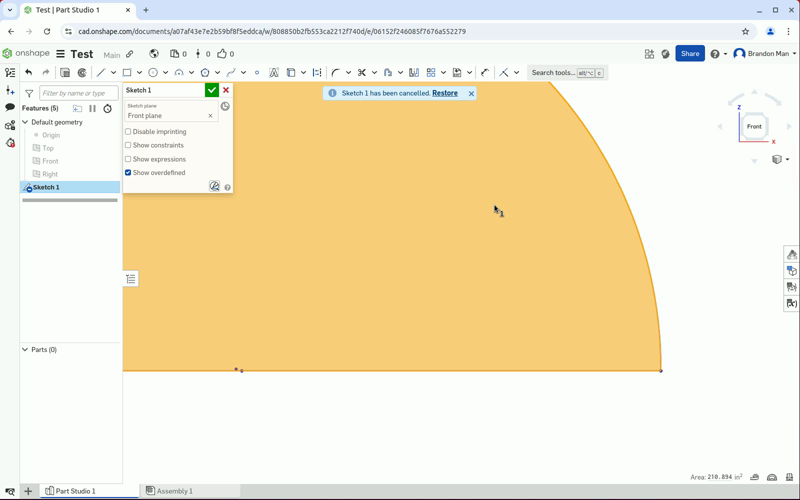
scroll(-6)
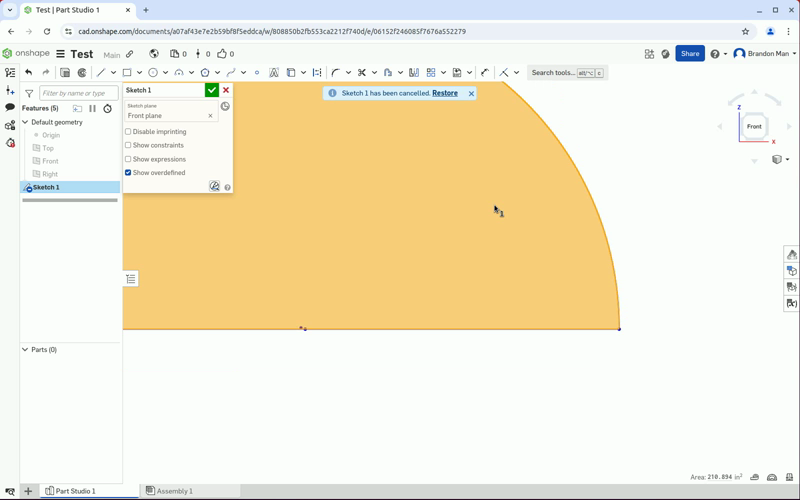
scroll(-6)
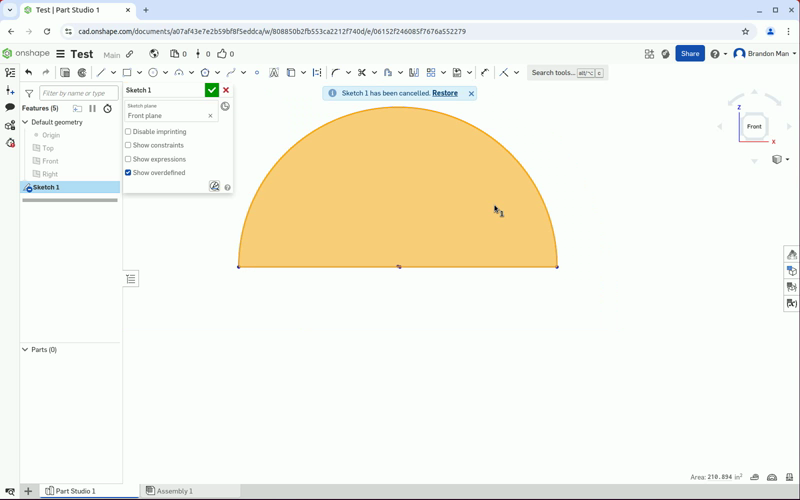
scroll(-6)
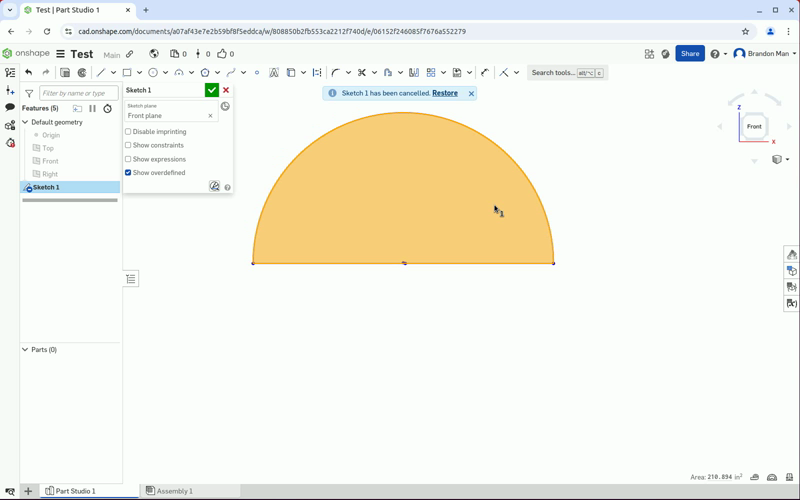
scroll(-6)
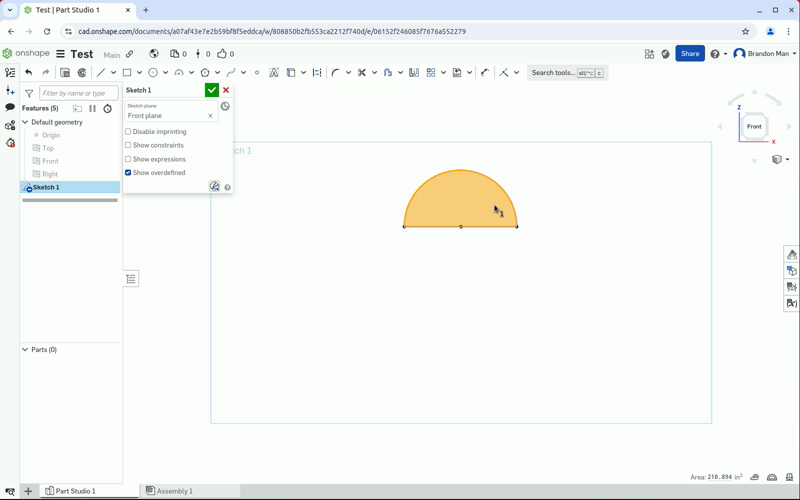
mouse_move(73, 352)
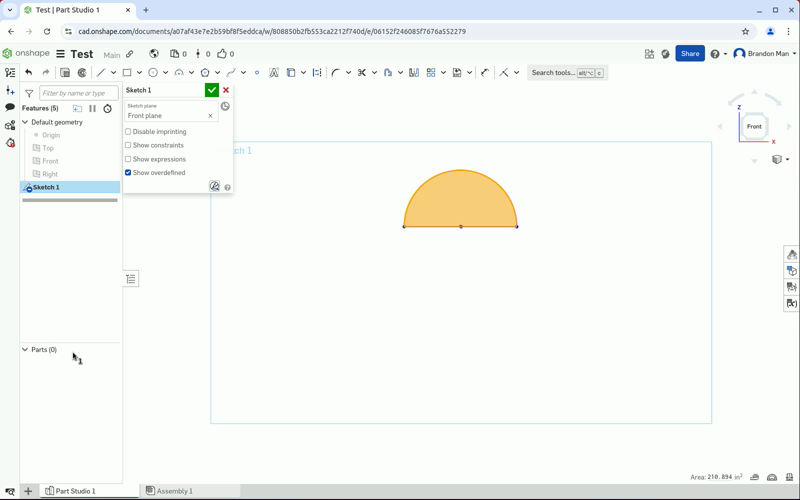
key(shift+y)
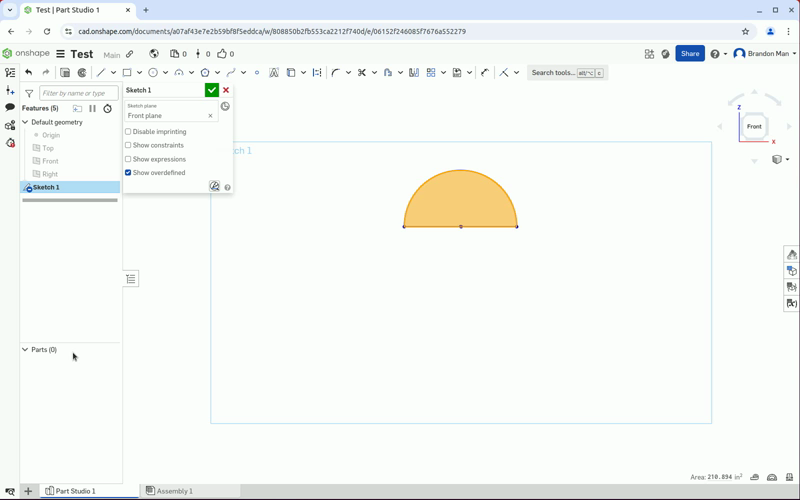
key(shift+e)
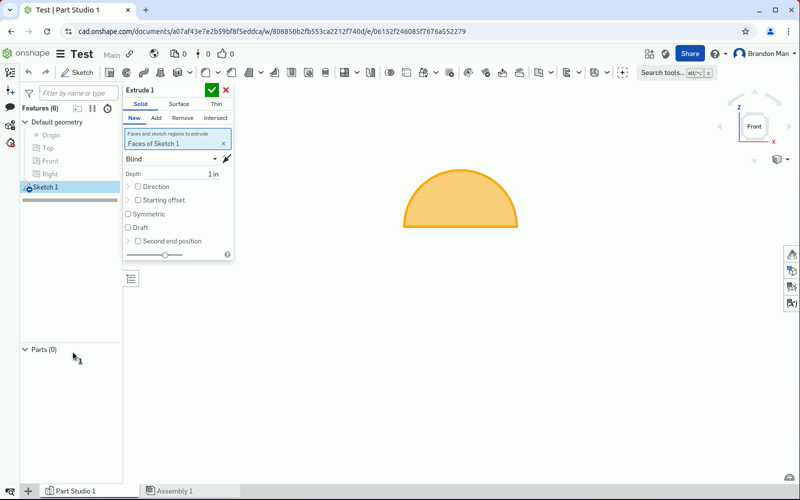
mouse_move(143, 106)
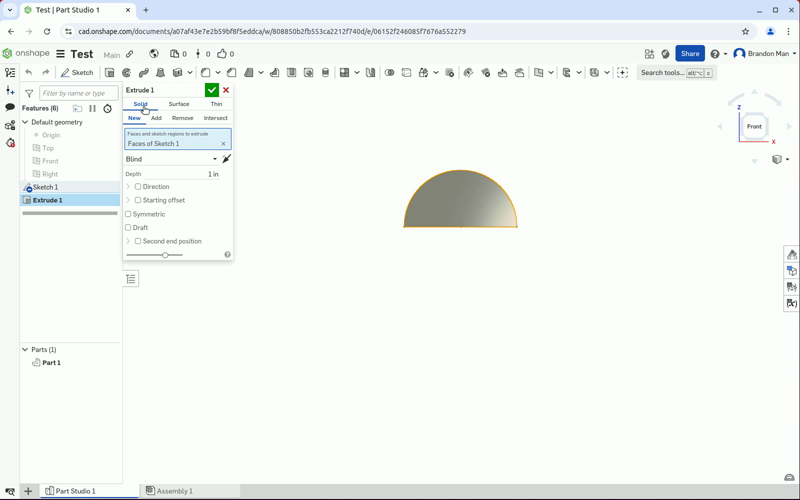
click(143, 106)
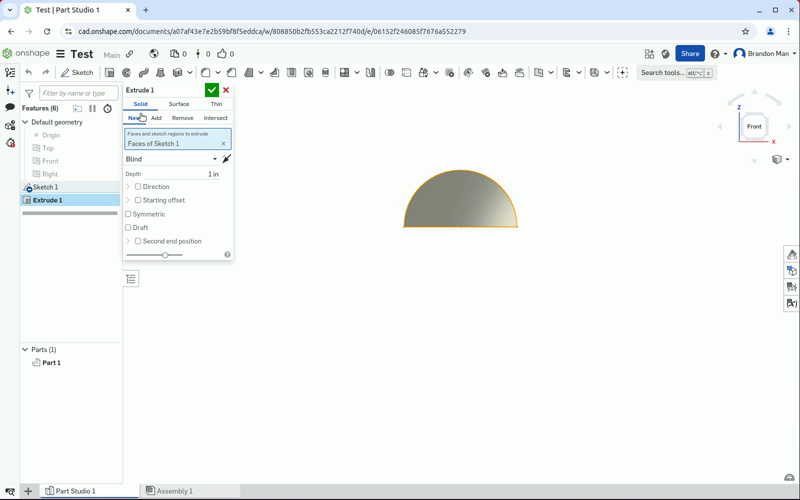
mouse_move(137, 120)
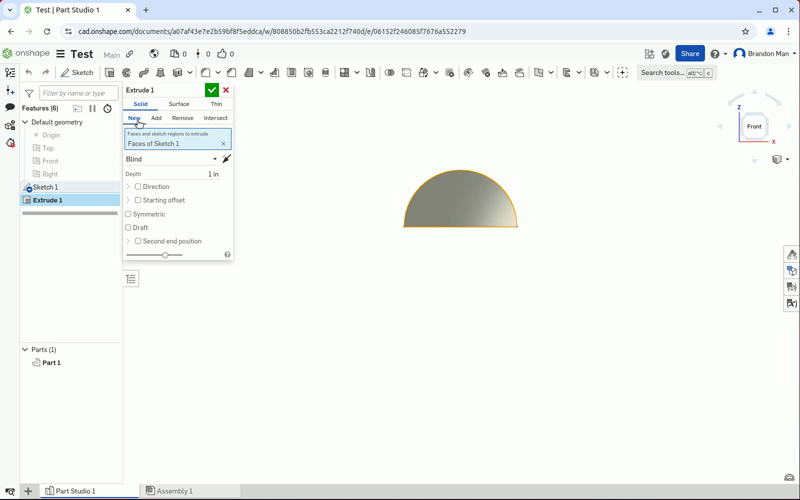
click(137, 120)
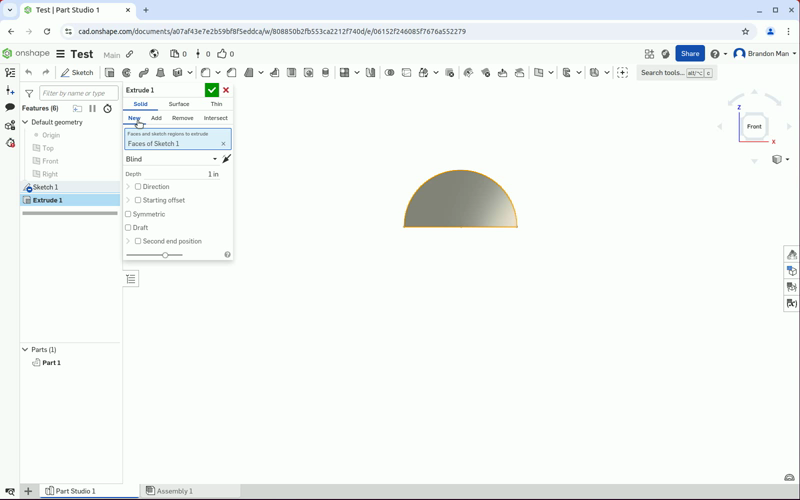
key(tab, 4)
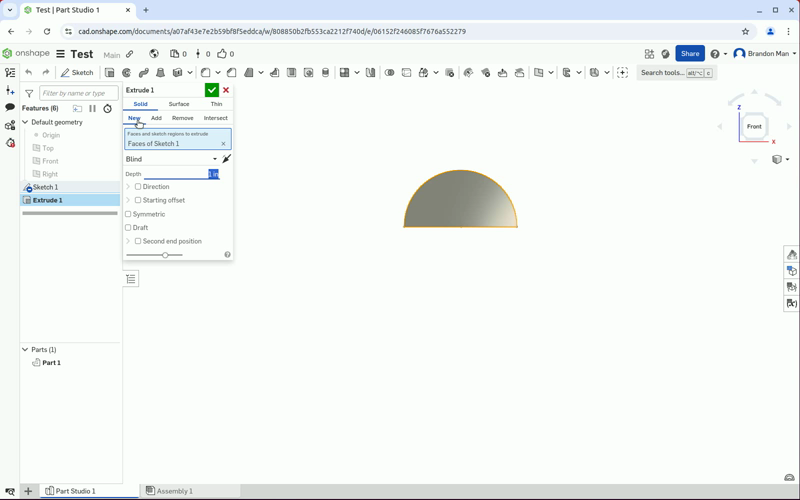
text(4.574)
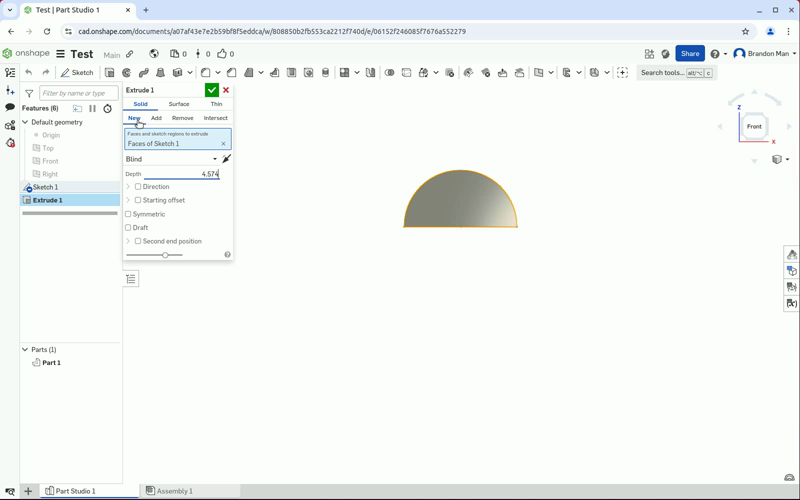
key(enter)
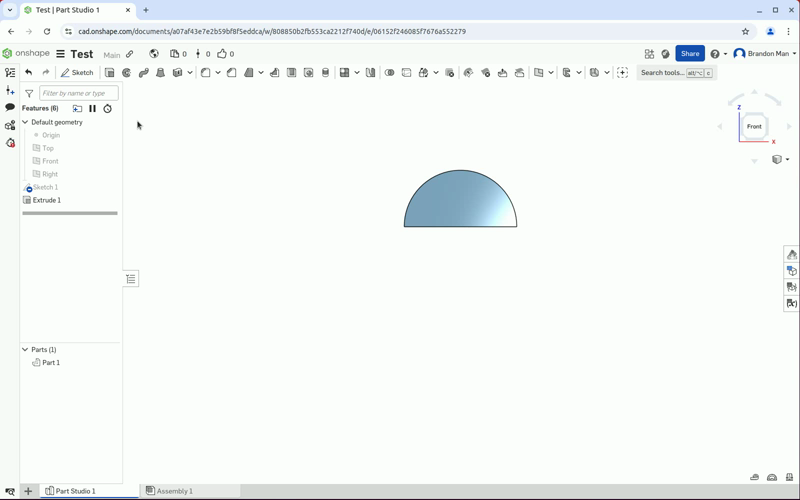
key(shift+h)
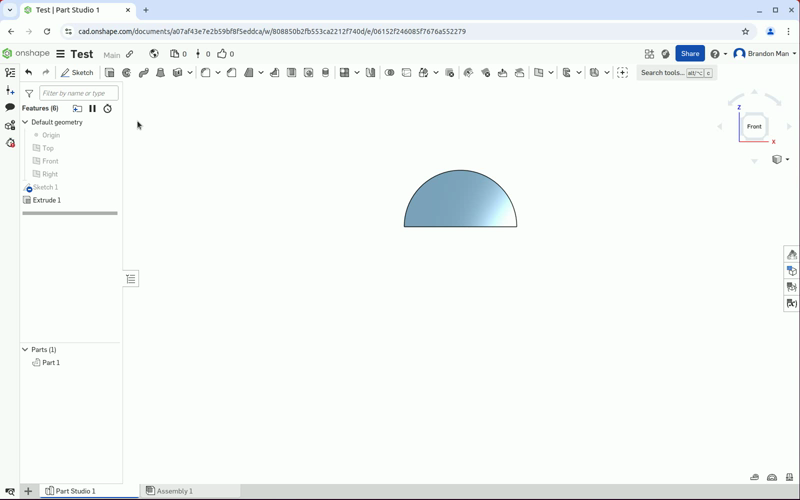
key(shift+h)
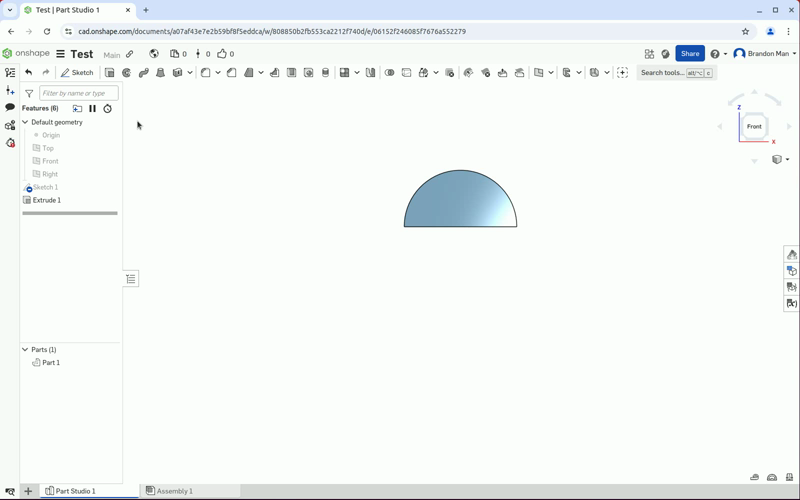
mouse_move(73, 189)
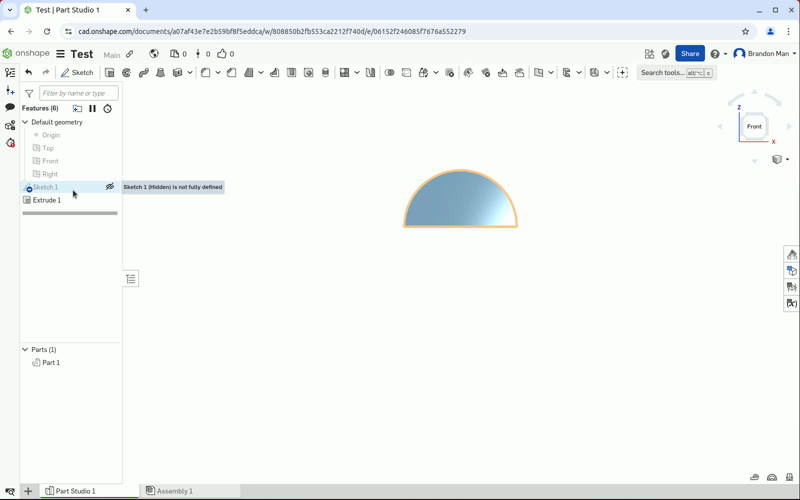
click(73, 189)
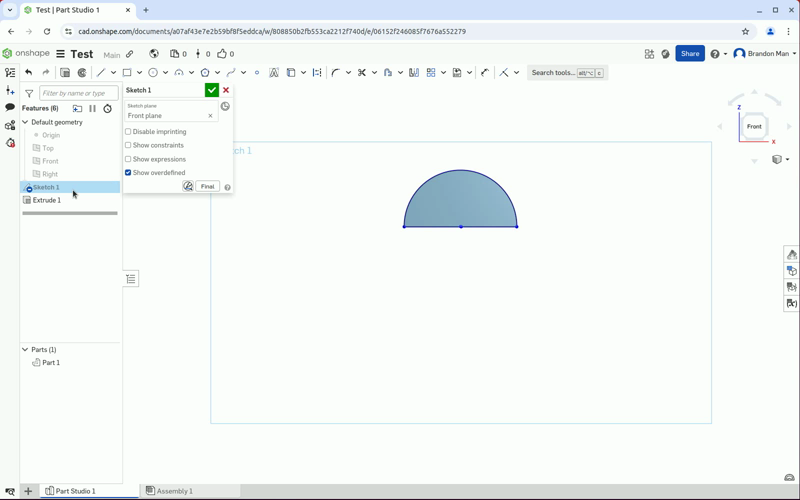
mouse_move(229, 92)
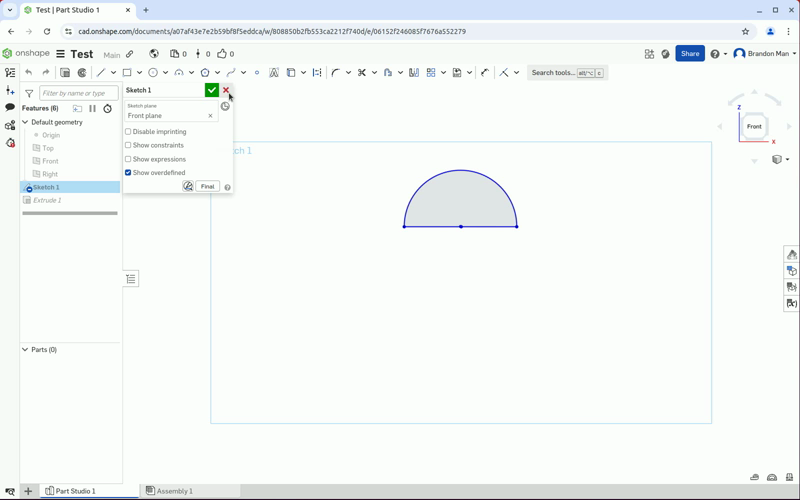
click(229, 92)
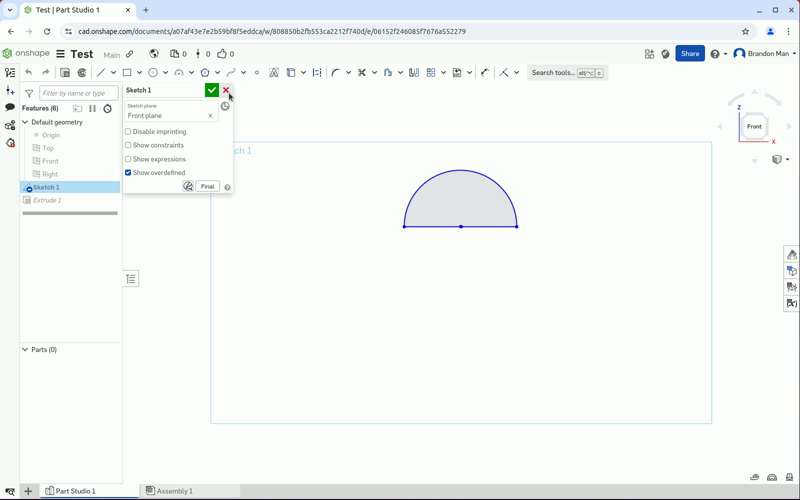
key(shift+s)
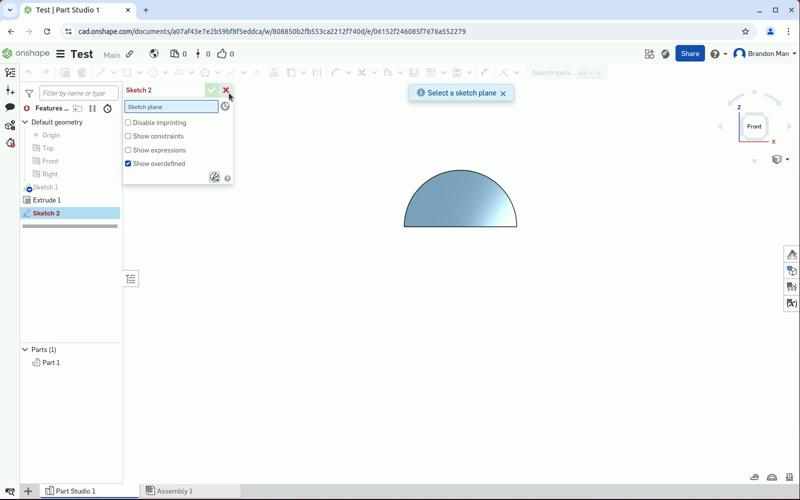
mouse_move(73, 163)
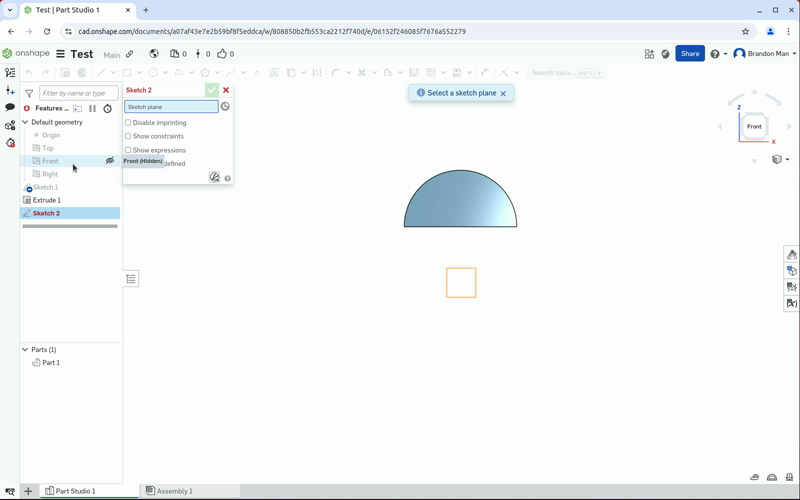
click(73, 163)
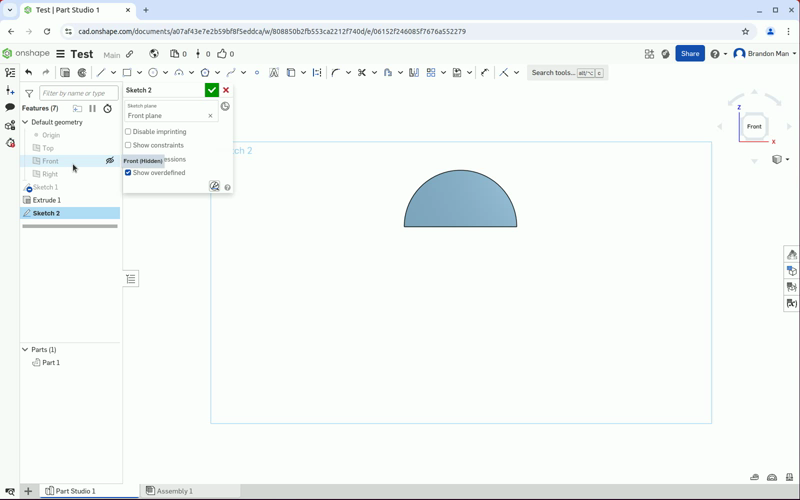
mouse_move(73, 352)
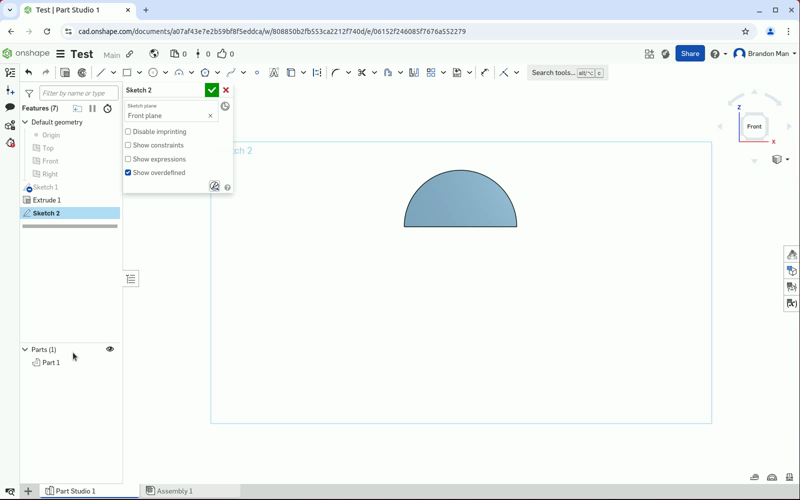
key(y)
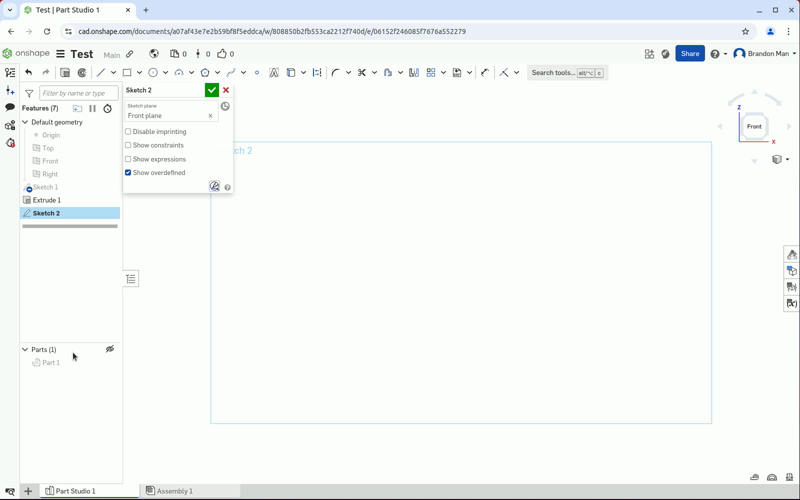
key(a)
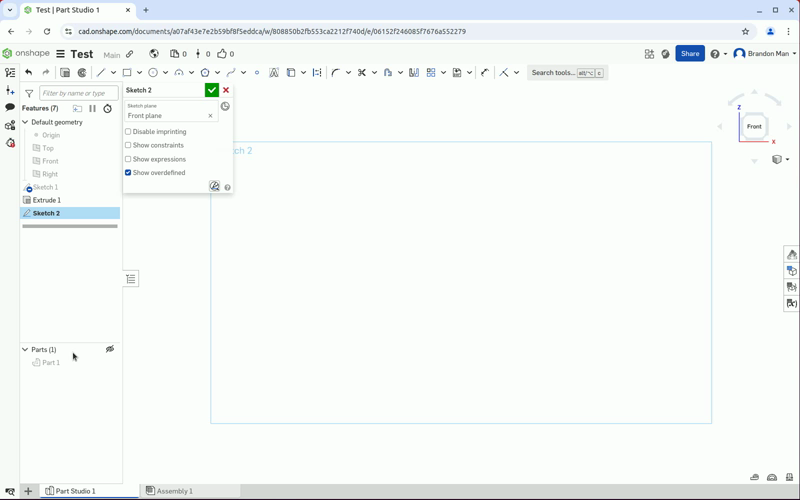
key_down(shift)
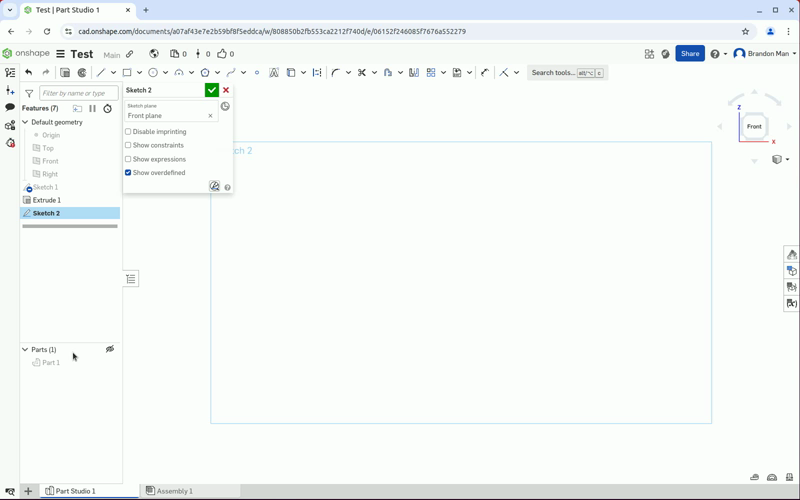
mouse_move(404, 339)
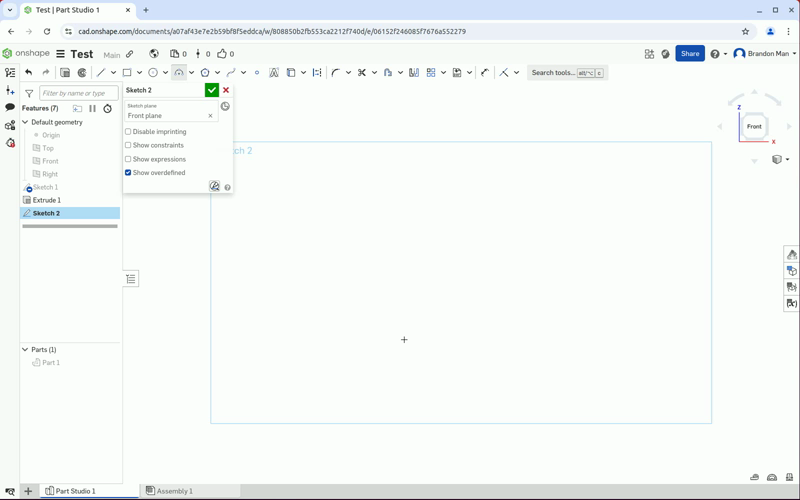
click(404, 339)
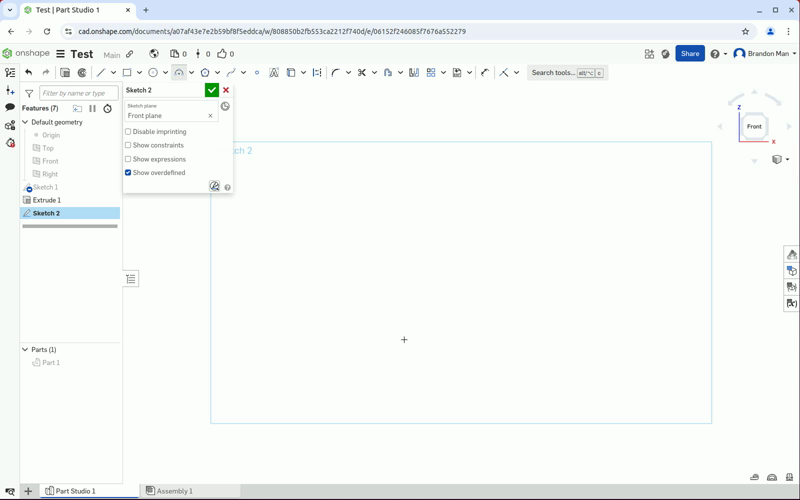
key_up(shift)
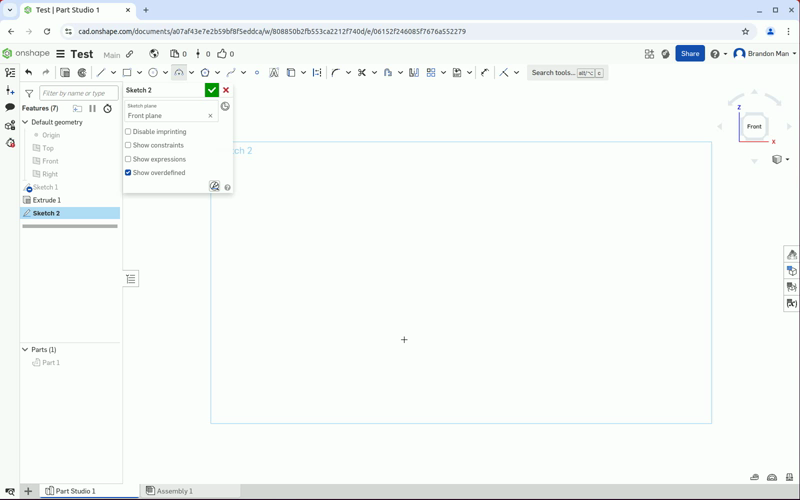
key_down(shift)
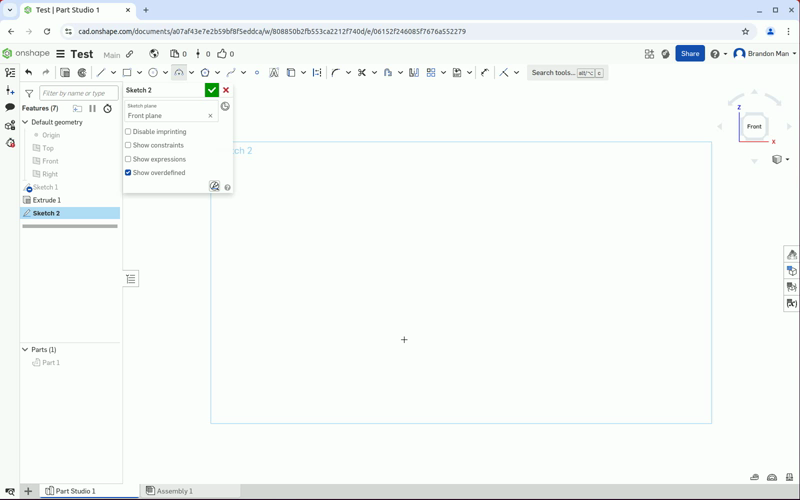
mouse_move(516, 339)
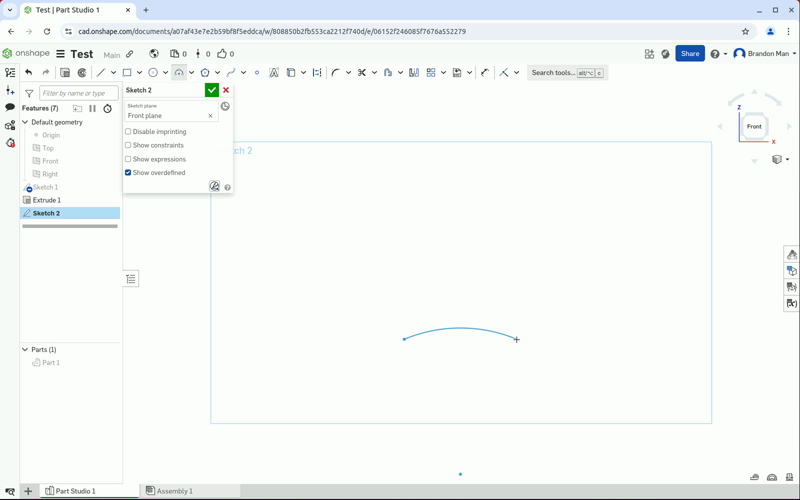
click(516, 339)
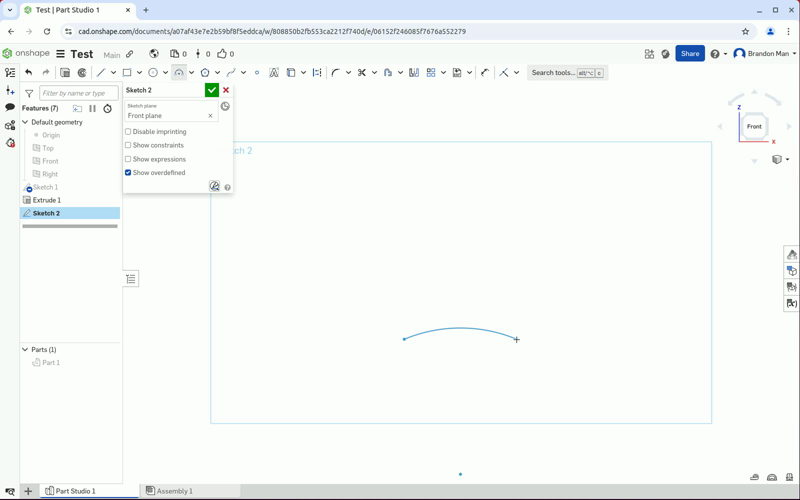
mouse_move(460, 395)
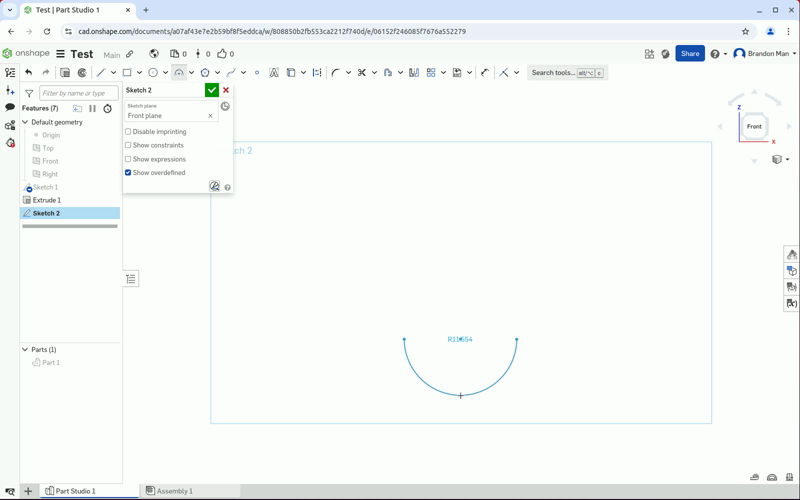
click(460, 395)
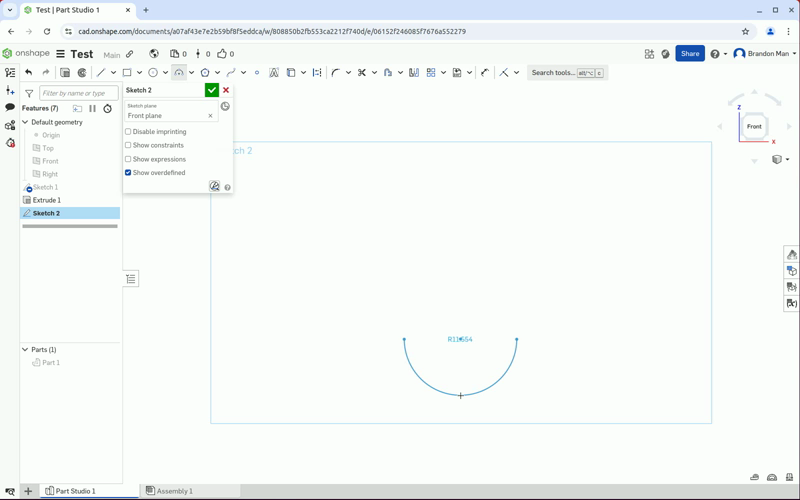
key_up(shift)
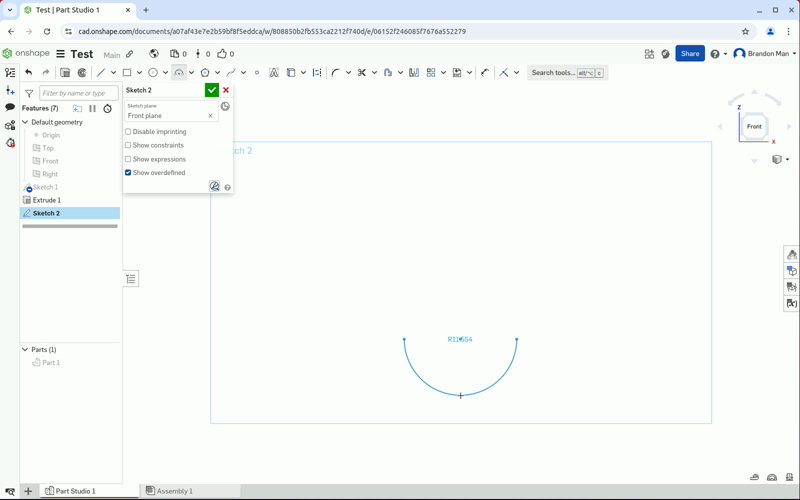
key(esc)
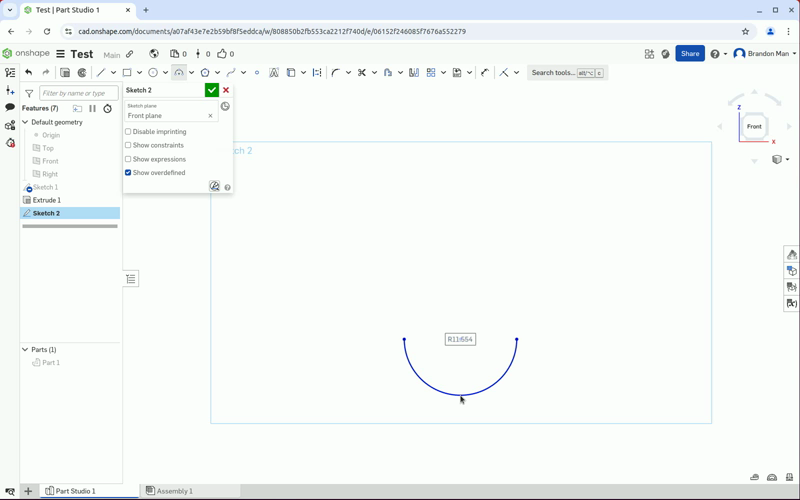
key(l)
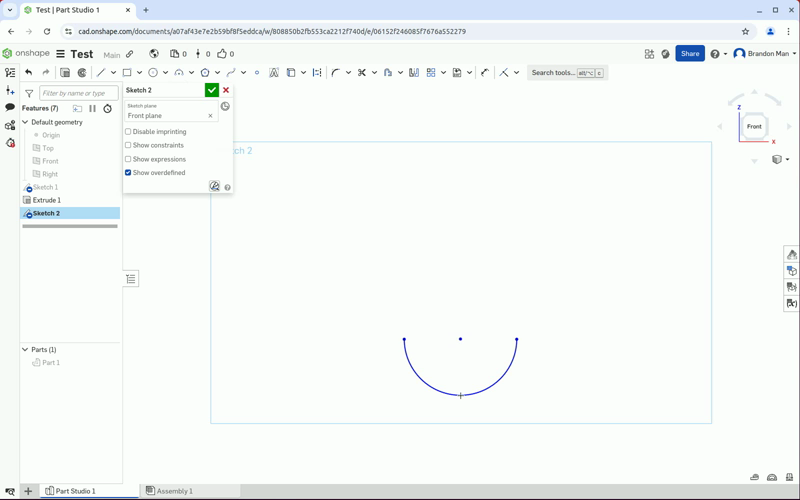
mouse_move(516, 339)
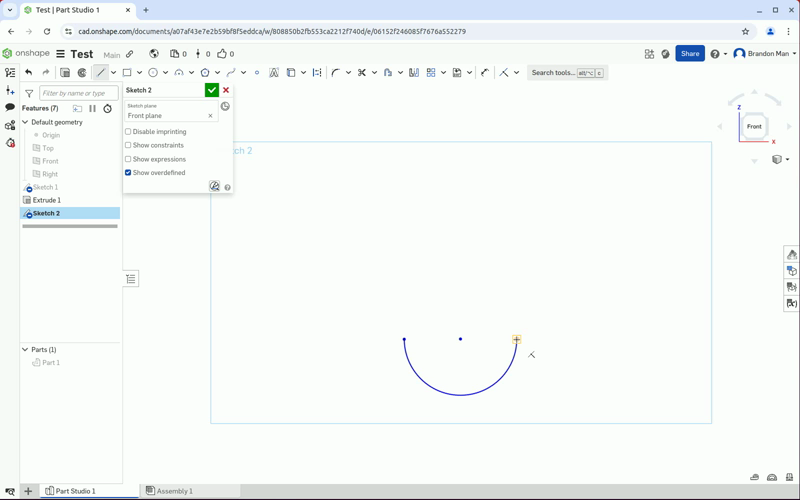
click(516, 339)
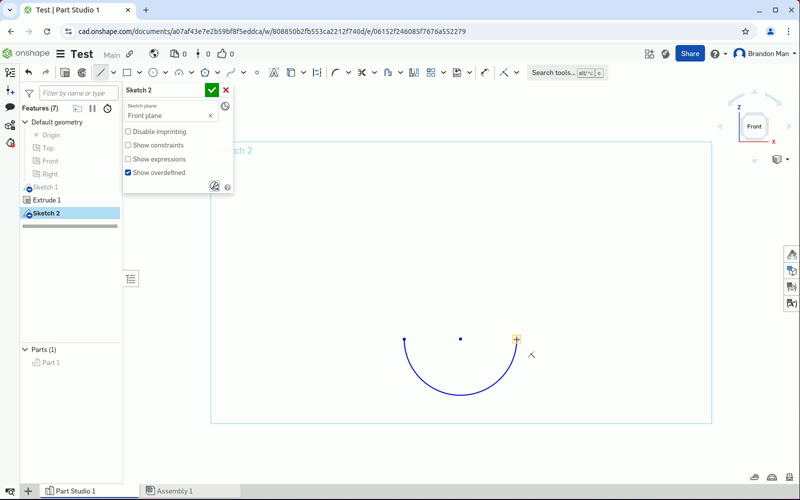
key_down(shift)
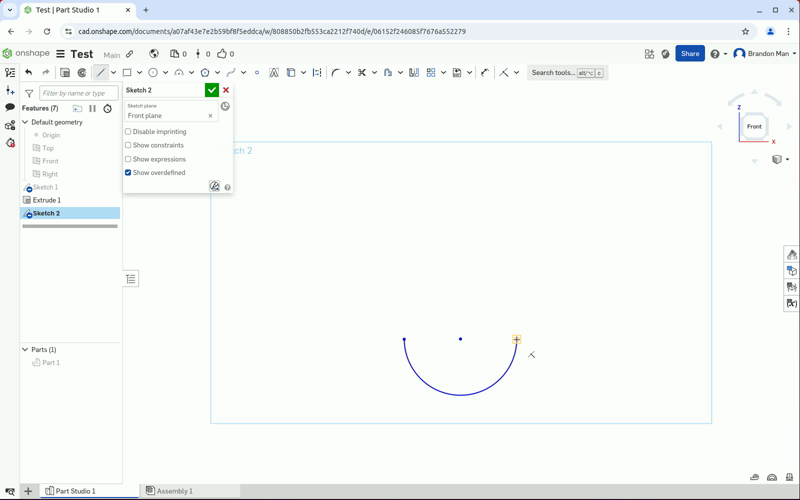
mouse_move(546, 339)
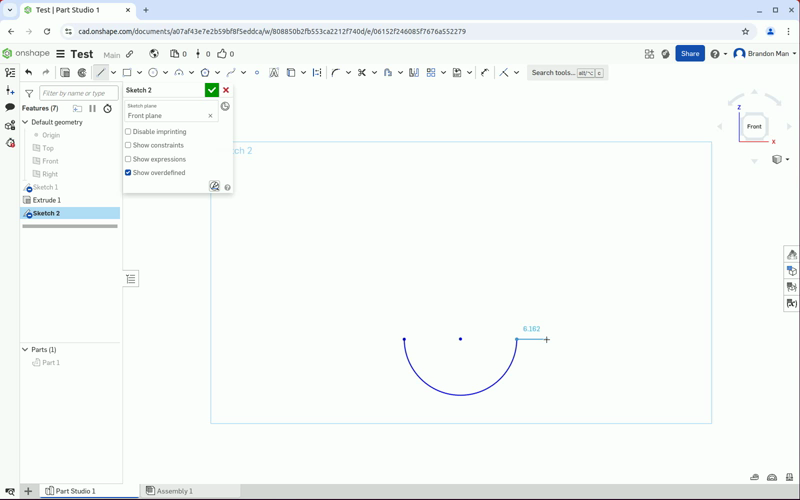
mouse_move(461, 339)
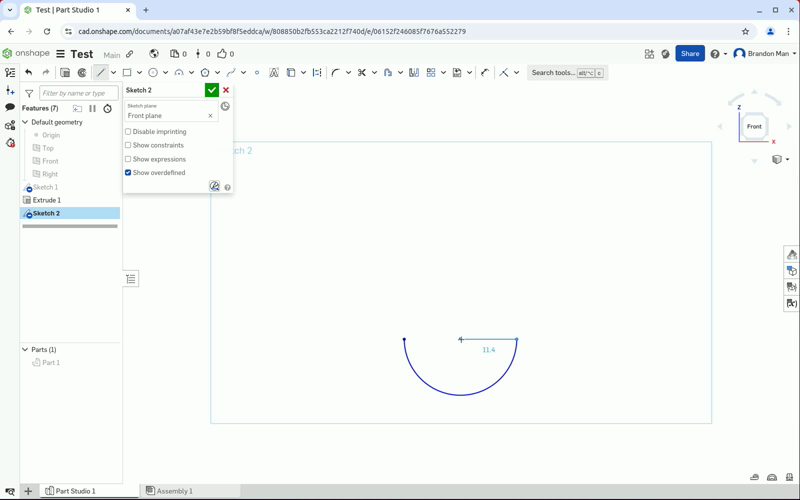
scroll(6)
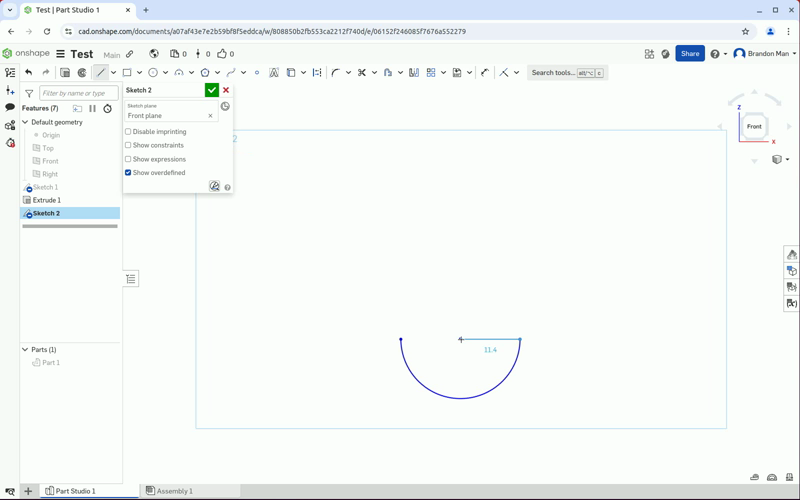
scroll(6)
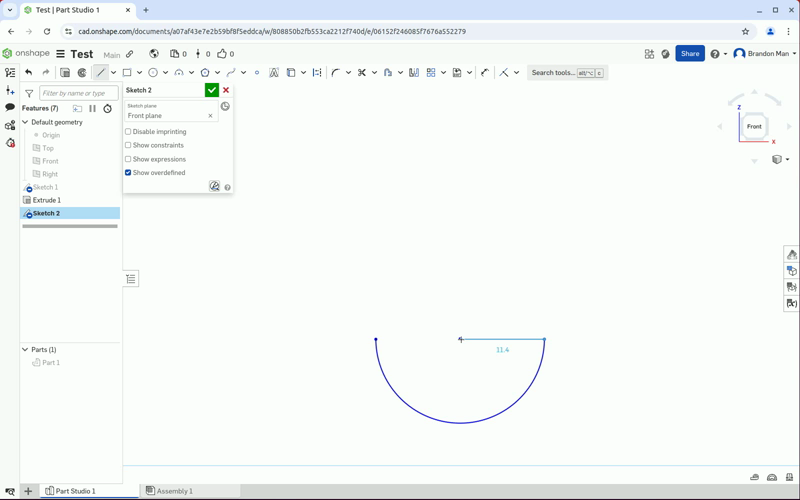
scroll(6)
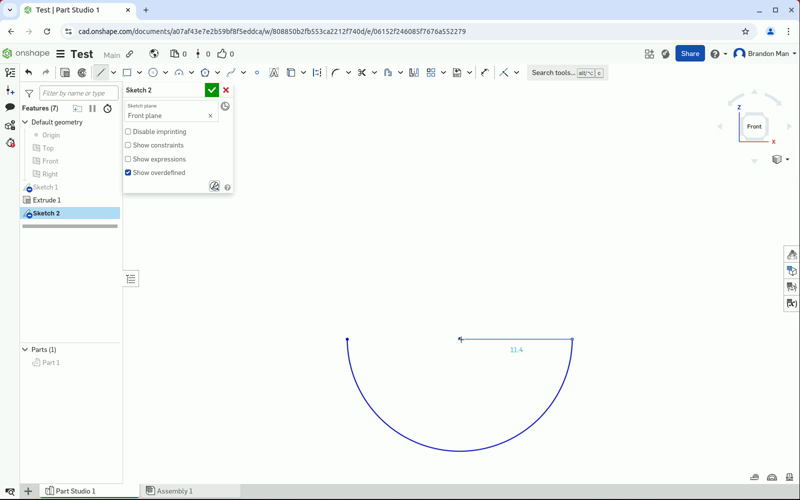
scroll(6)
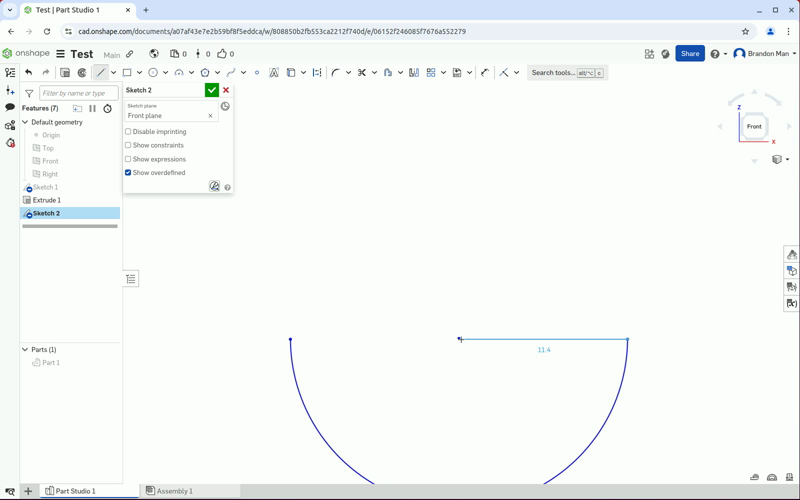
scroll(6)
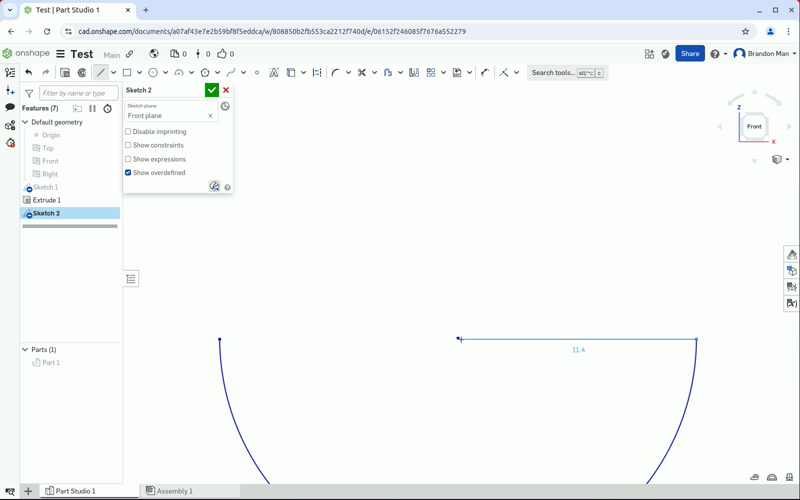
scroll(6)
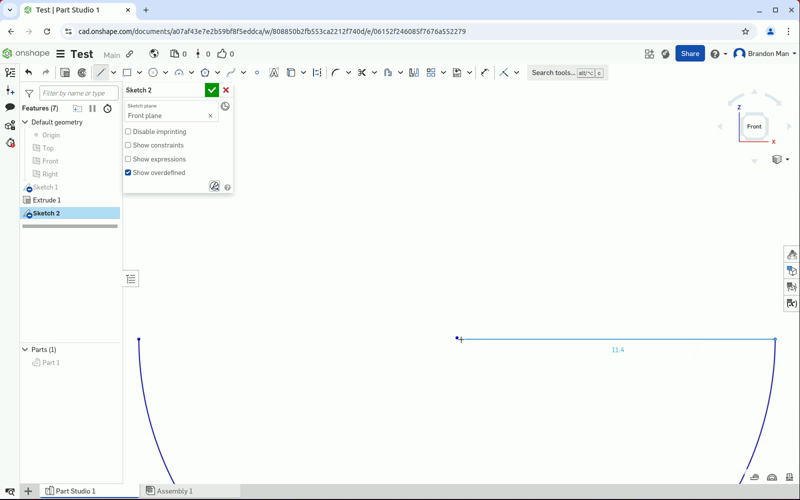
scroll(6)
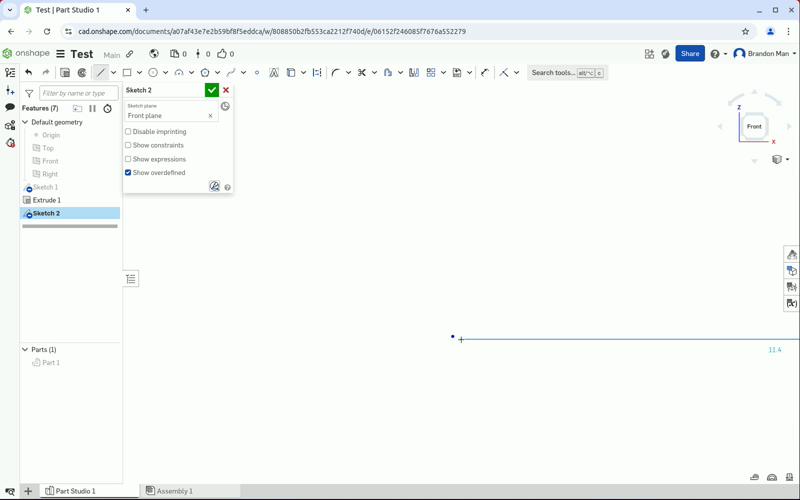
click(461, 339)
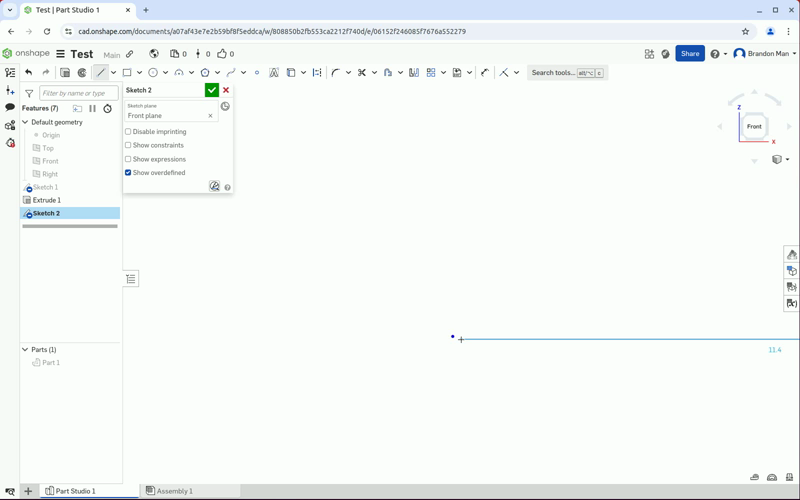
scroll(-6)
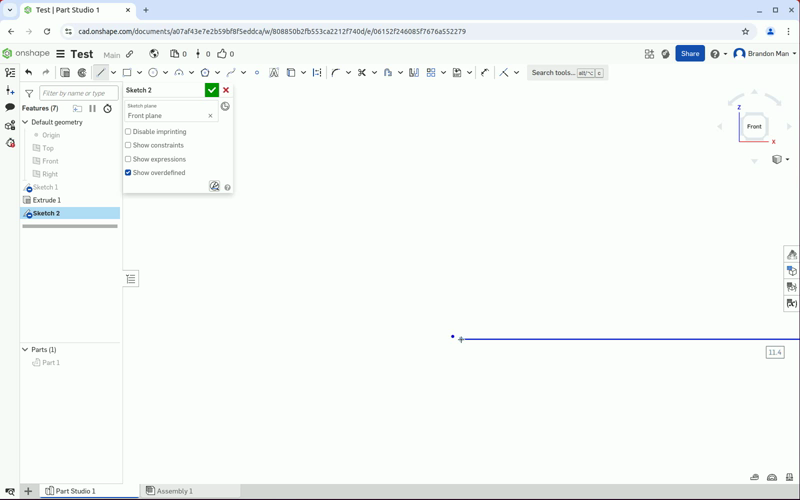
scroll(-6)
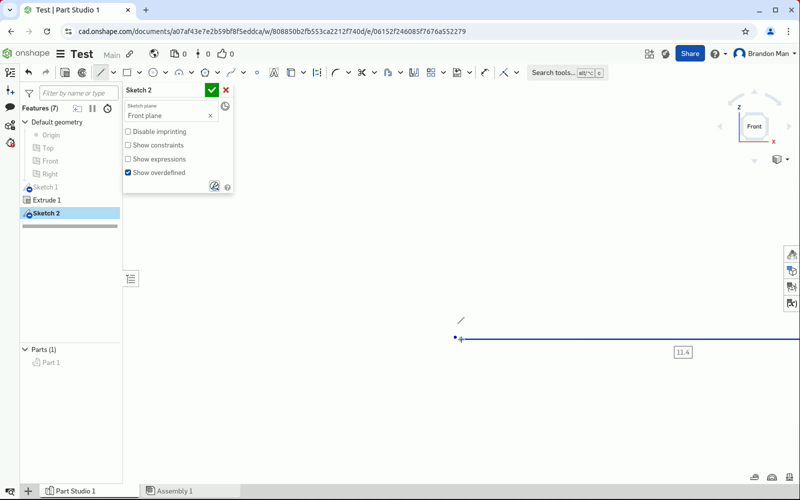
scroll(-6)
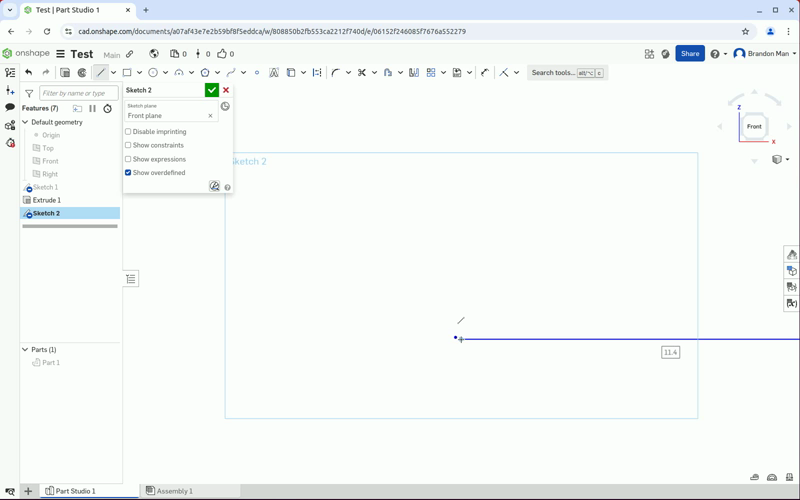
scroll(-6)
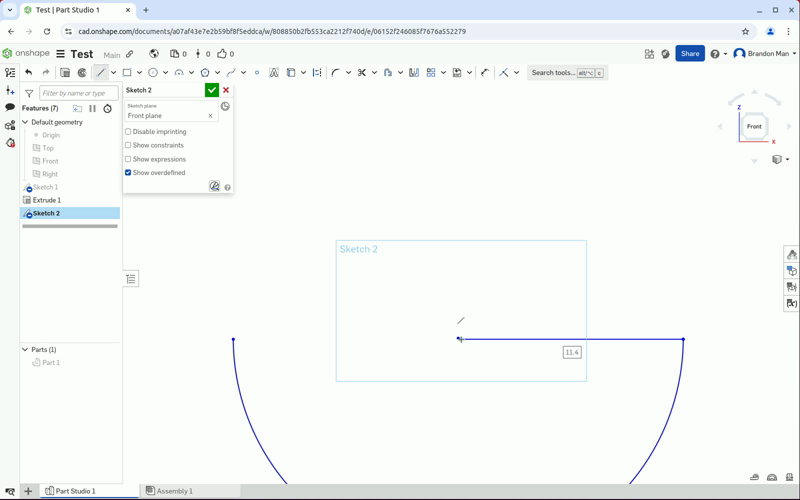
scroll(-6)
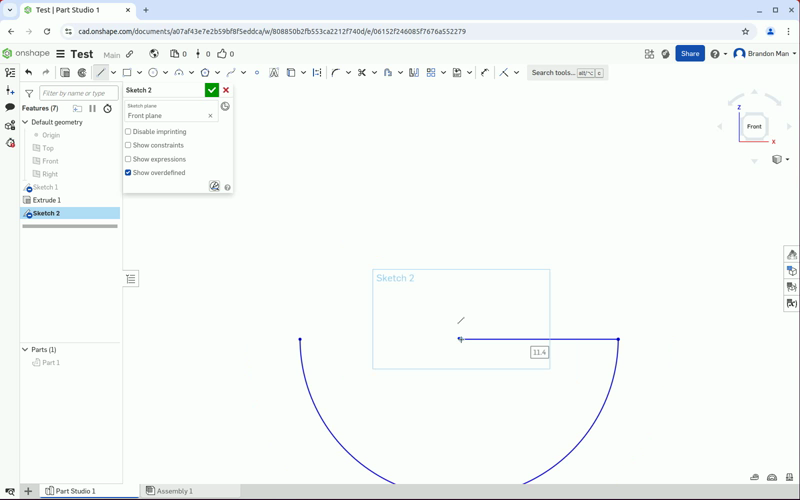
scroll(-6)
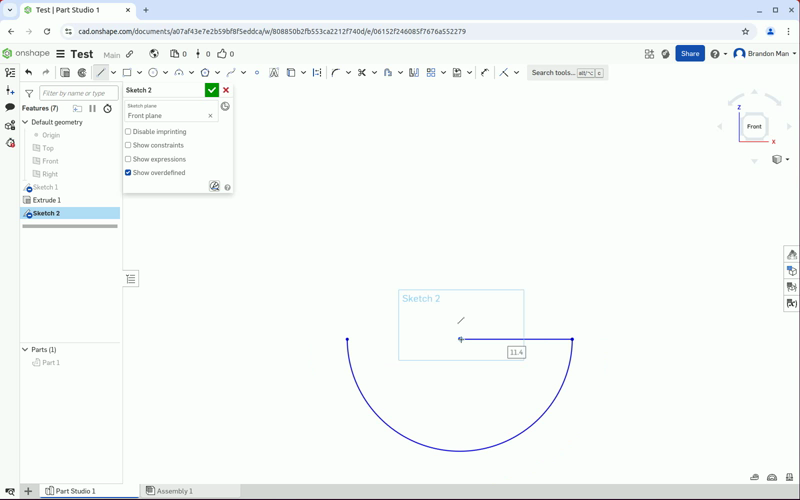
scroll(-6)
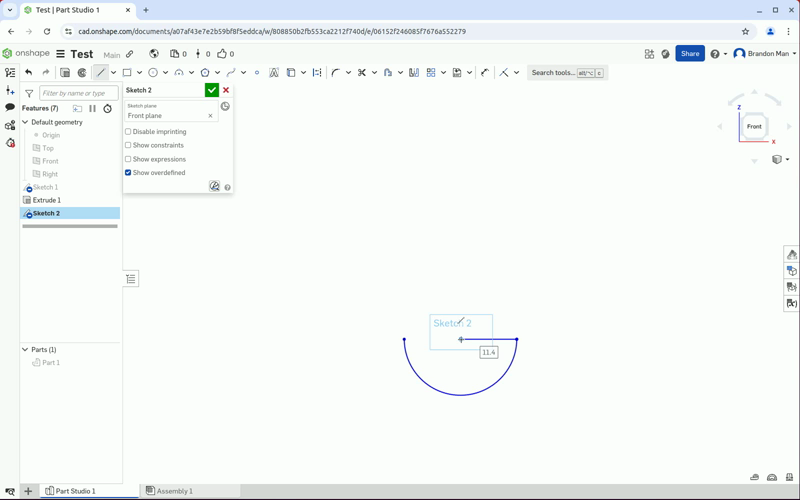
key_up(shift)
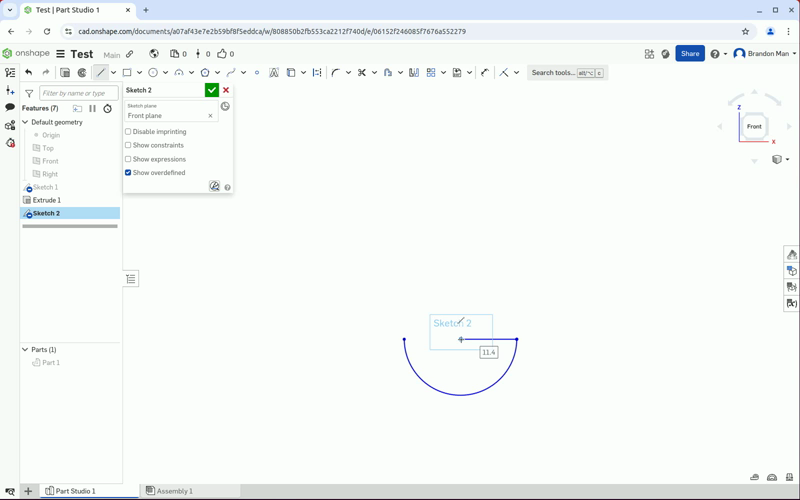
mouse_move(491, 339)
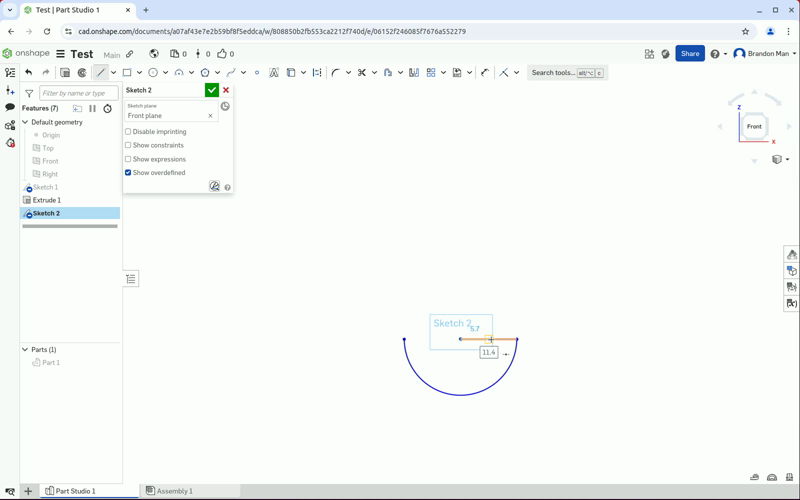
key_down(shift)
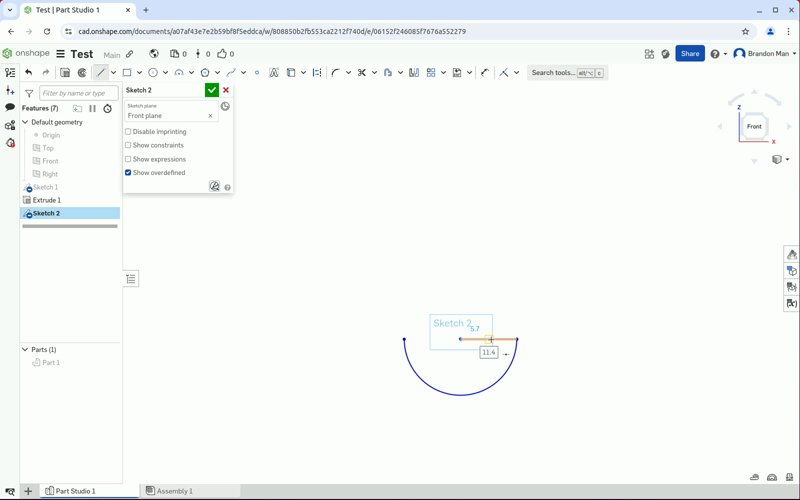
mouse_move(404, 339)
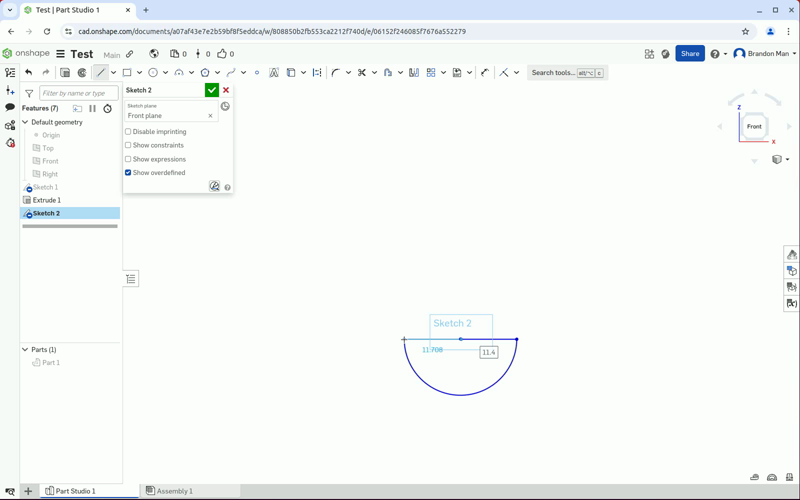
key_up(shift)
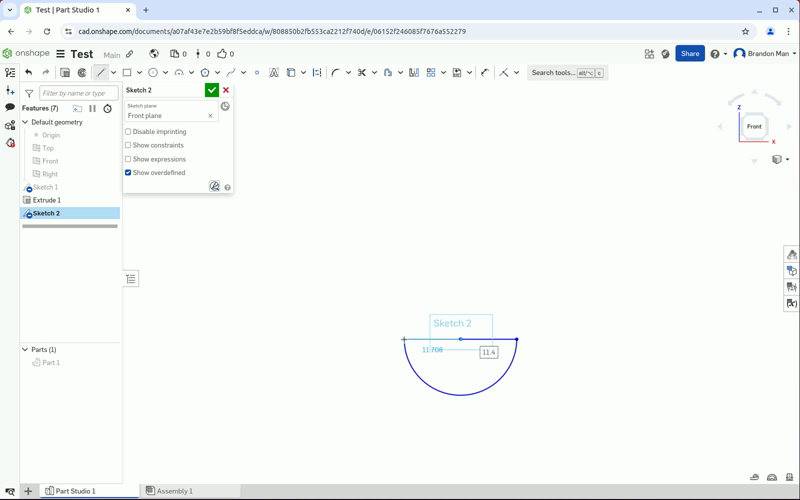
click(404, 339)
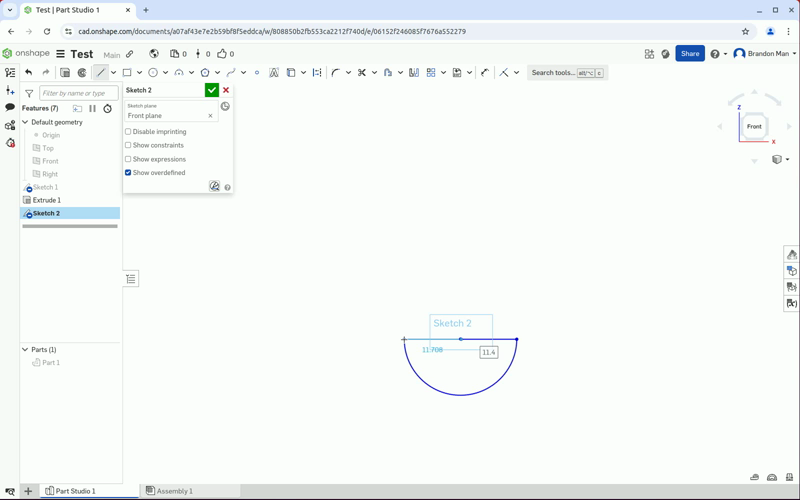
key(esc)
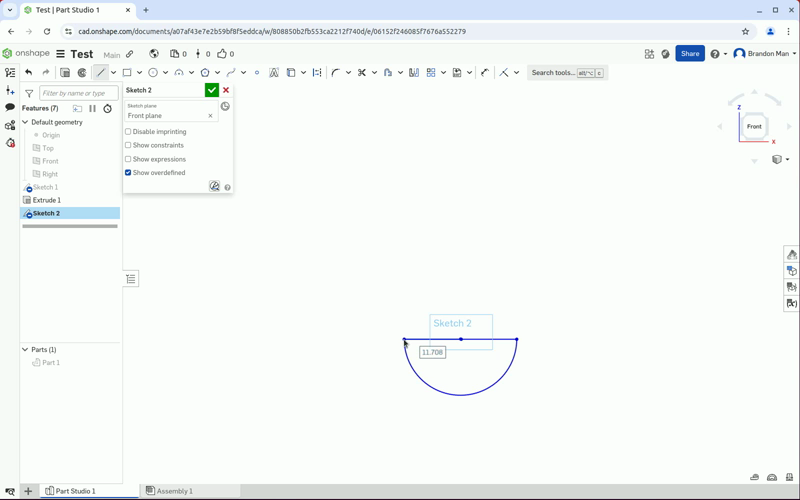
mouse_move(452, 375)
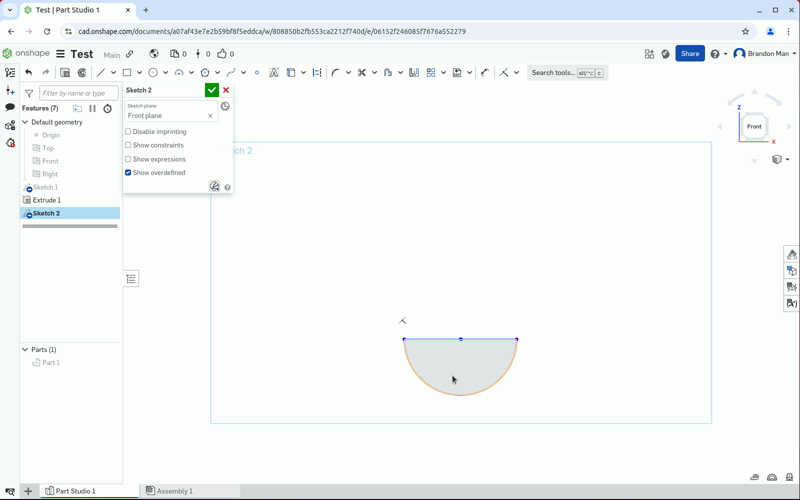
click(452, 375)
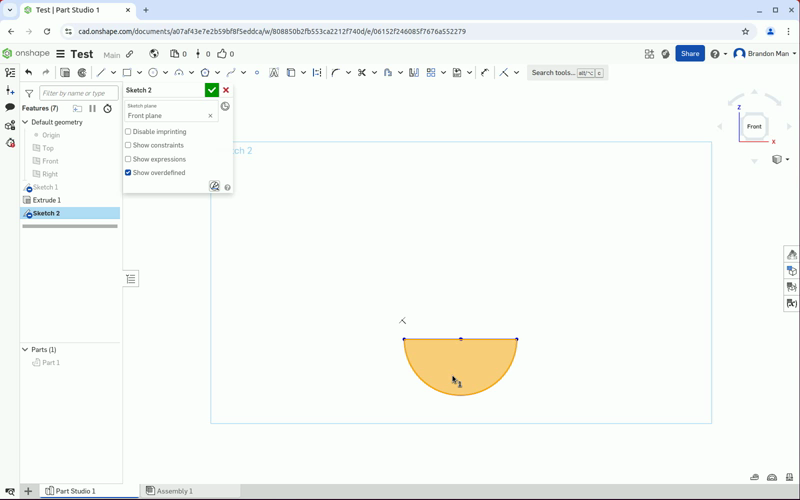
mouse_move(73, 352)
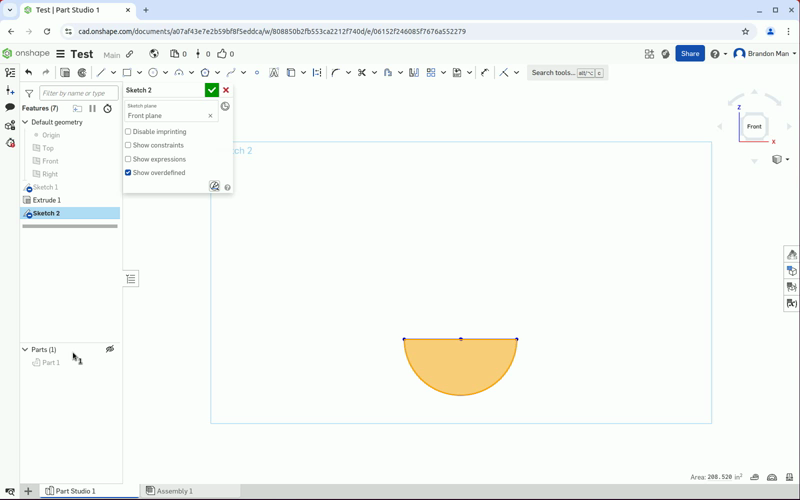
key(shift+y)
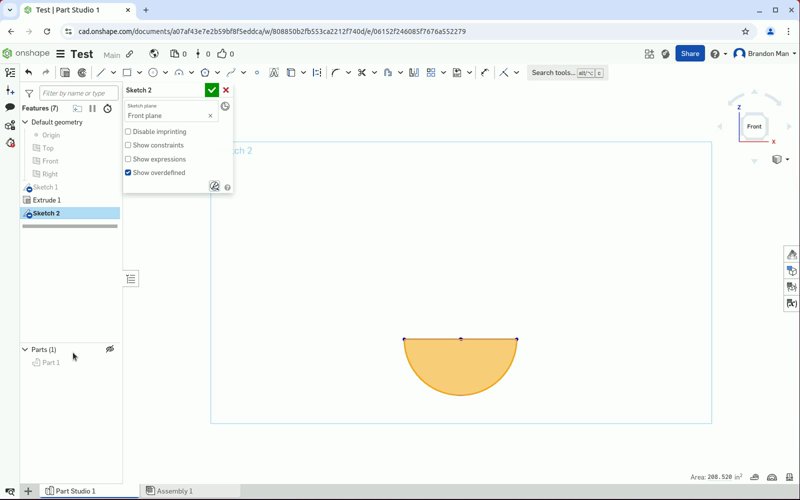
key(shift+e)
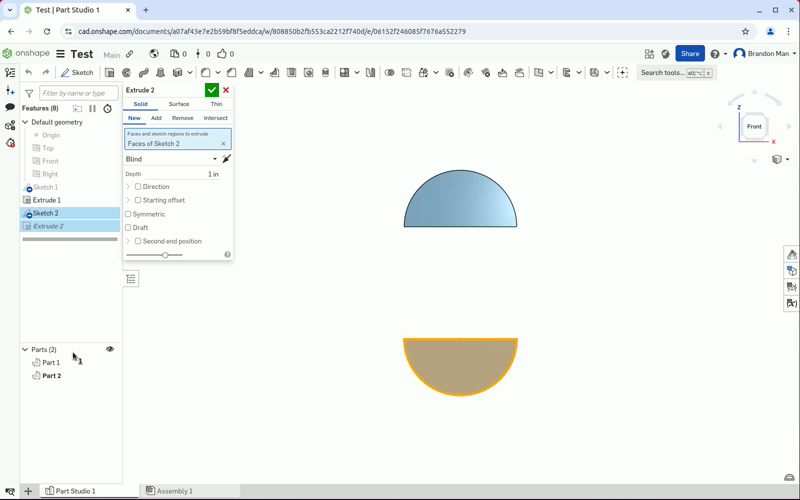
mouse_move(143, 106)
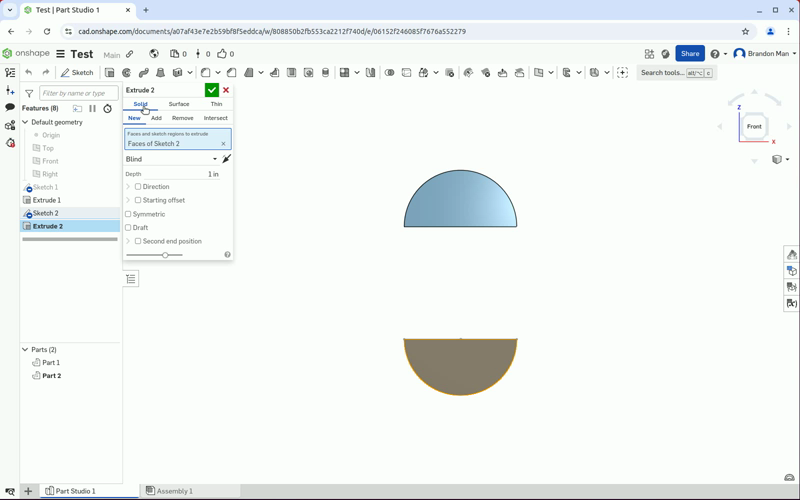
click(143, 106)
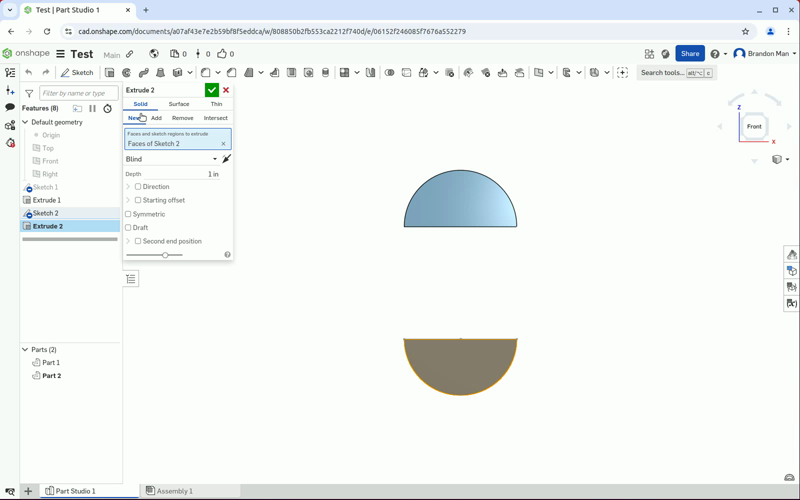
mouse_move(137, 120)
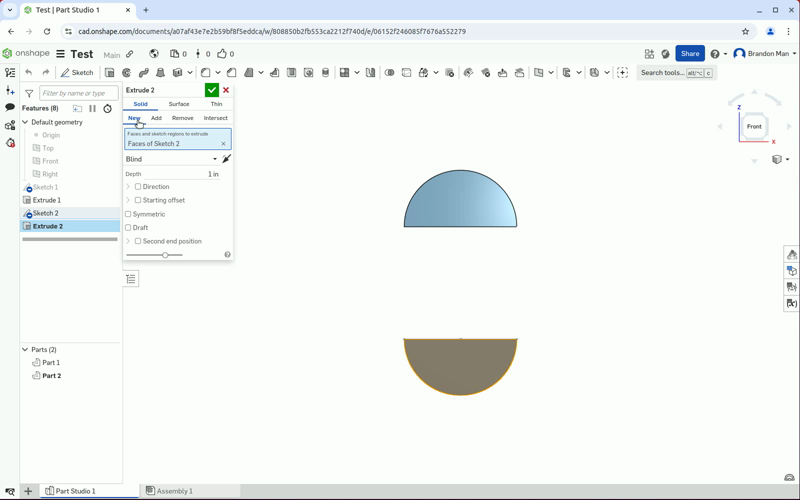
click(137, 120)
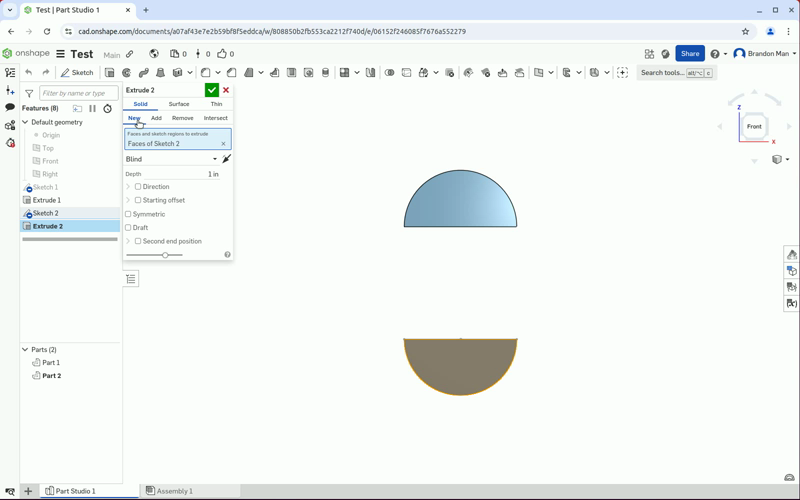
key(tab, 4)
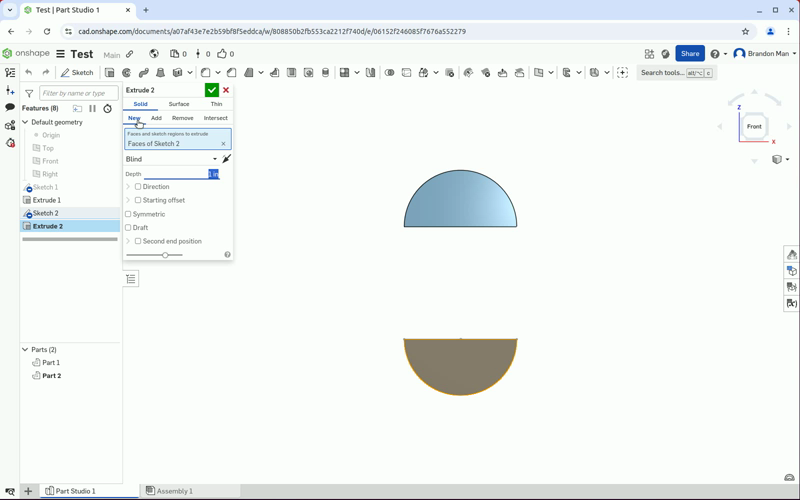
text(4.574)
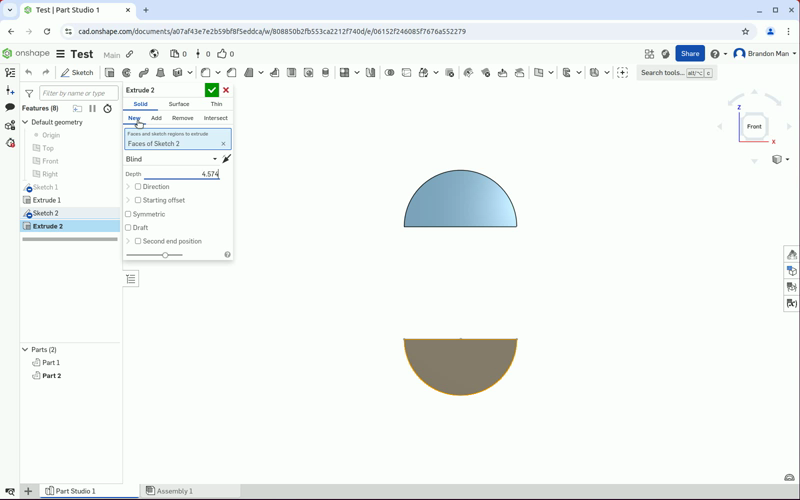
key(enter)
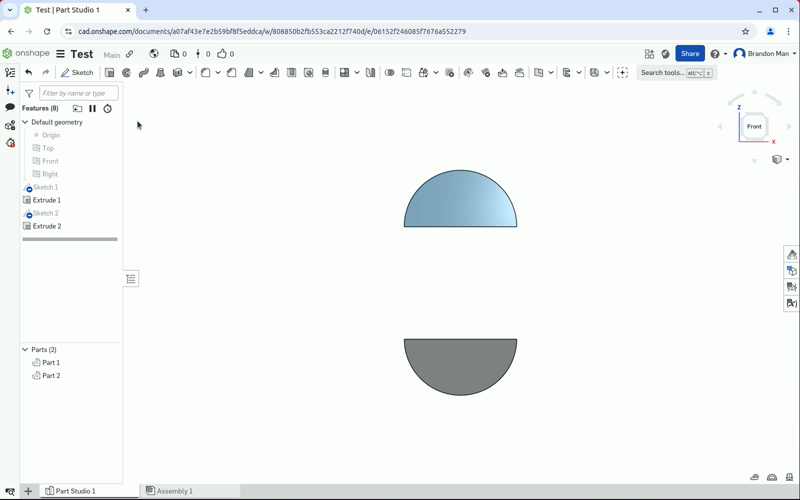
key(shift+h)
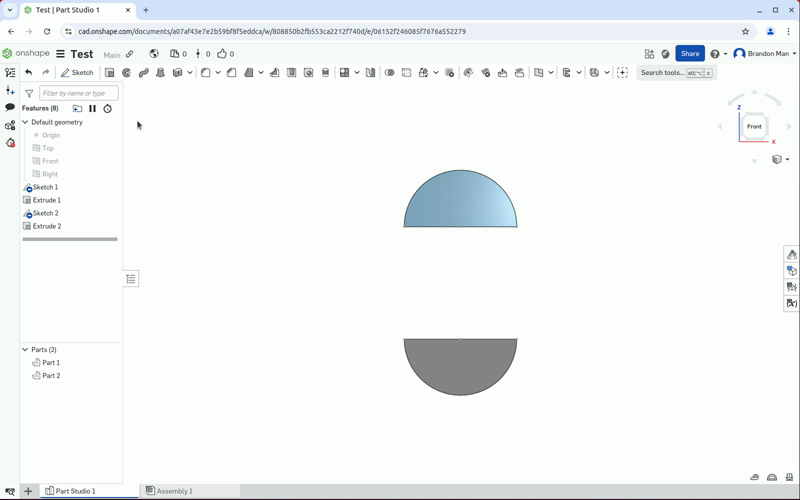
key(shift+h)
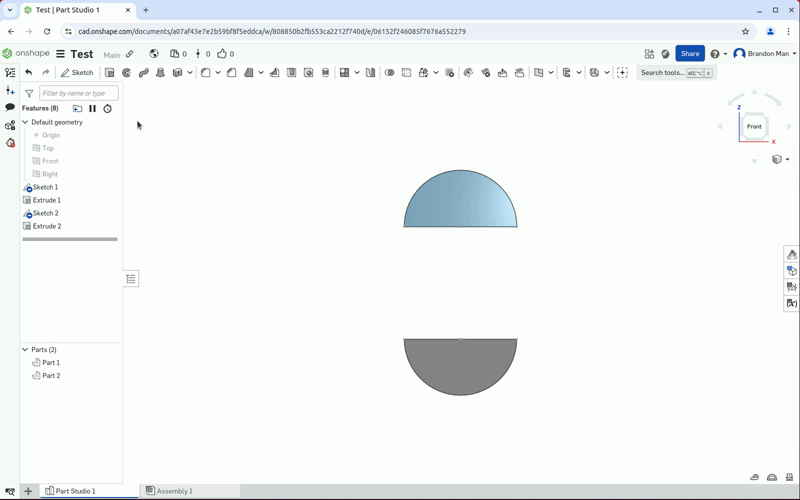
key(shift+7)
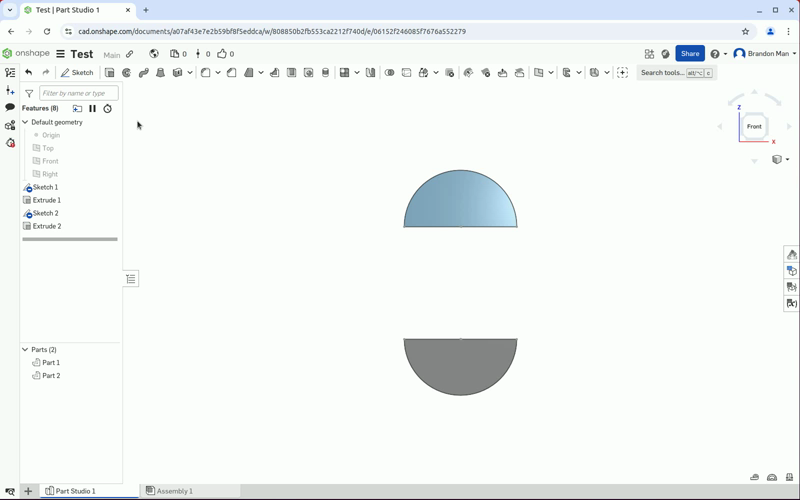
key(left, 2)
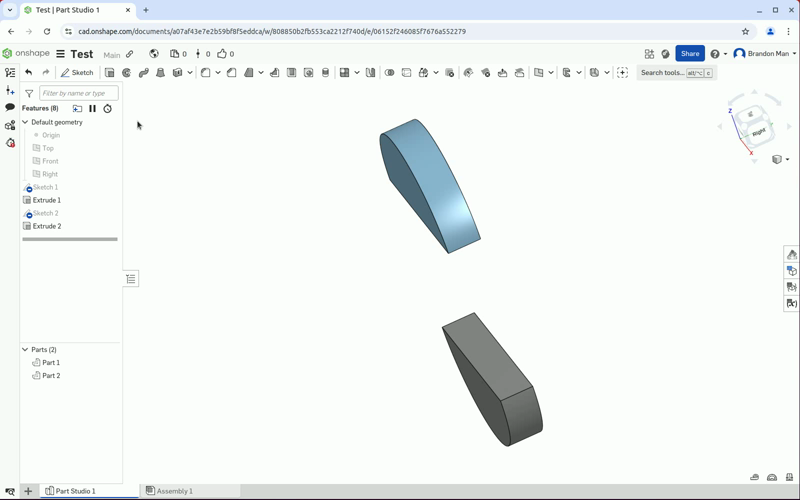
key(down, 2)
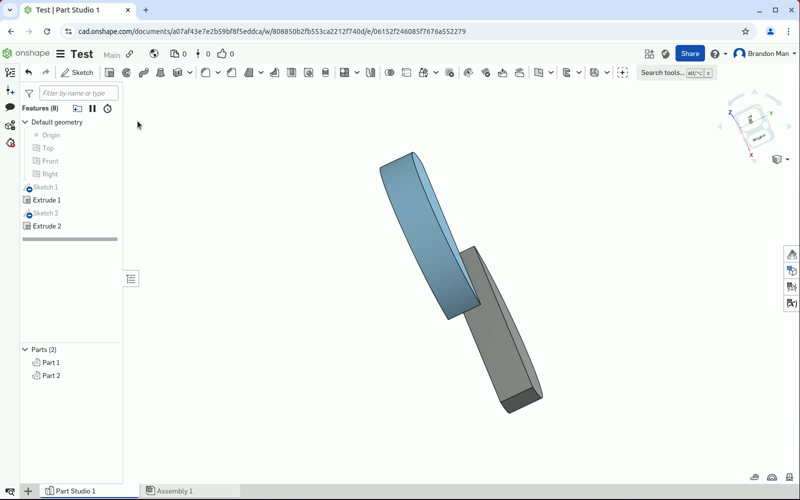
key(up, 2)
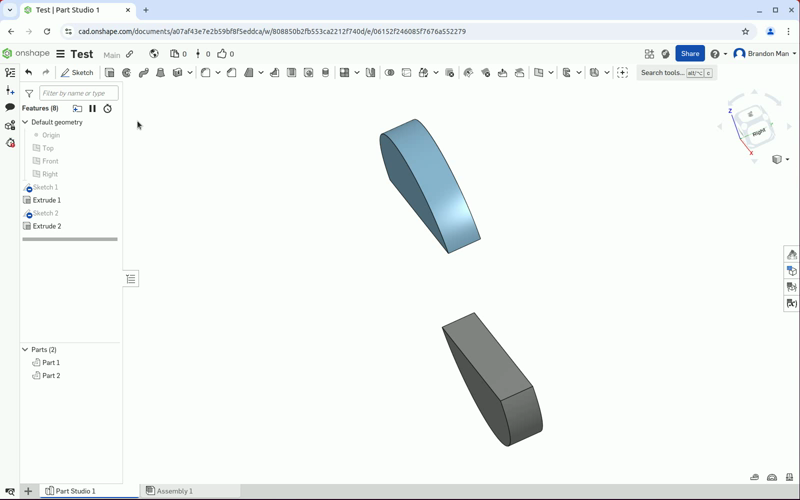
key(right, 2)
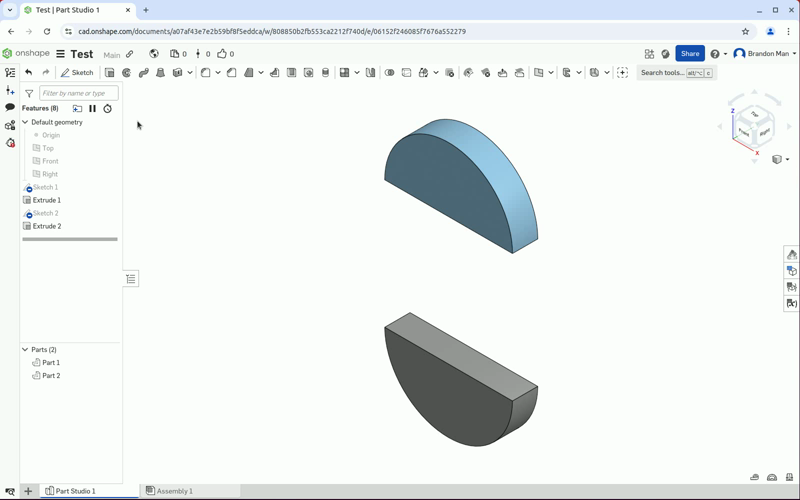
mouse_move(73, 189)
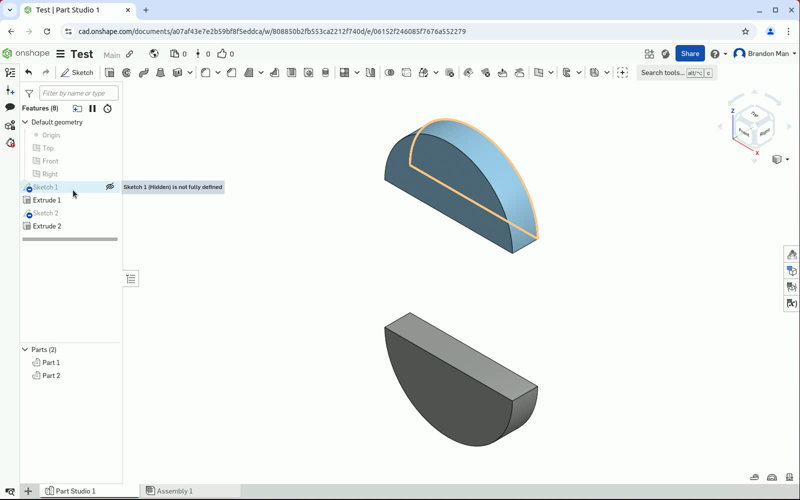
click(73, 189)